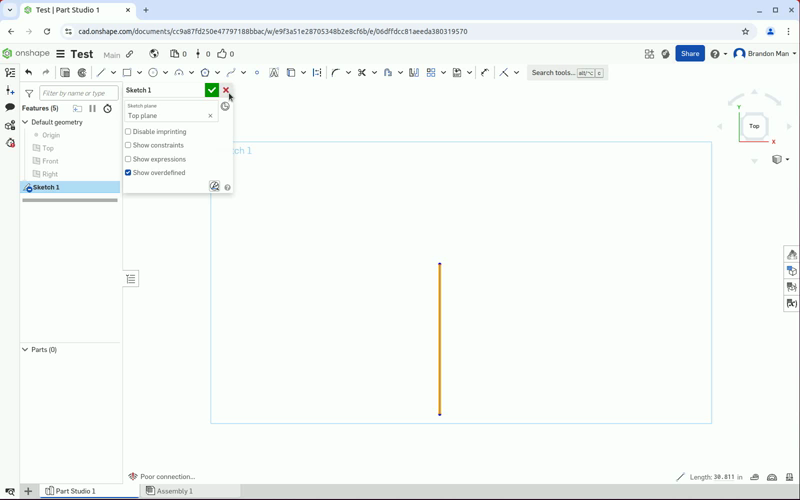
key(shift+h)
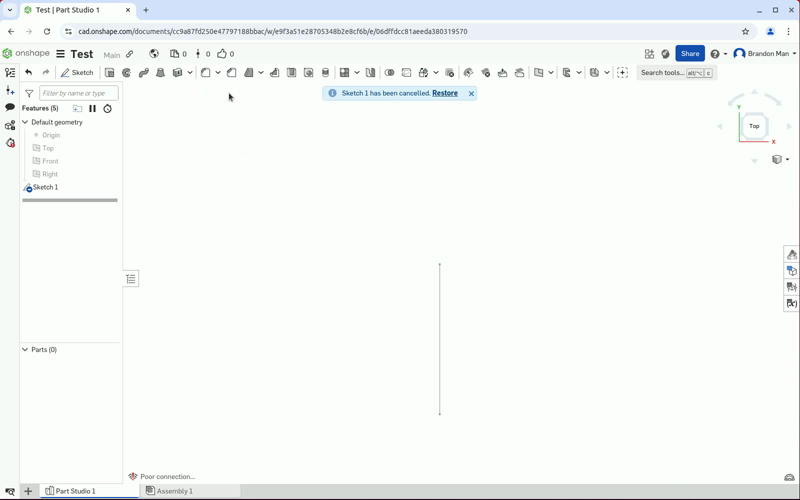
key(shift+s)
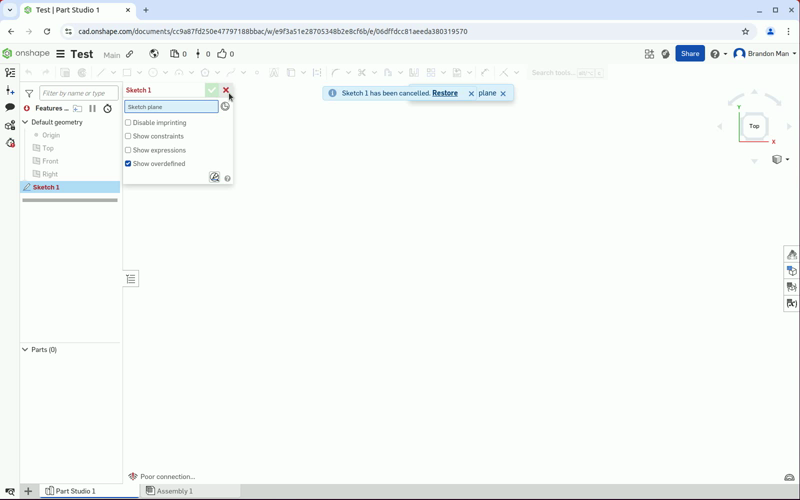
mouse_move(73, 150)
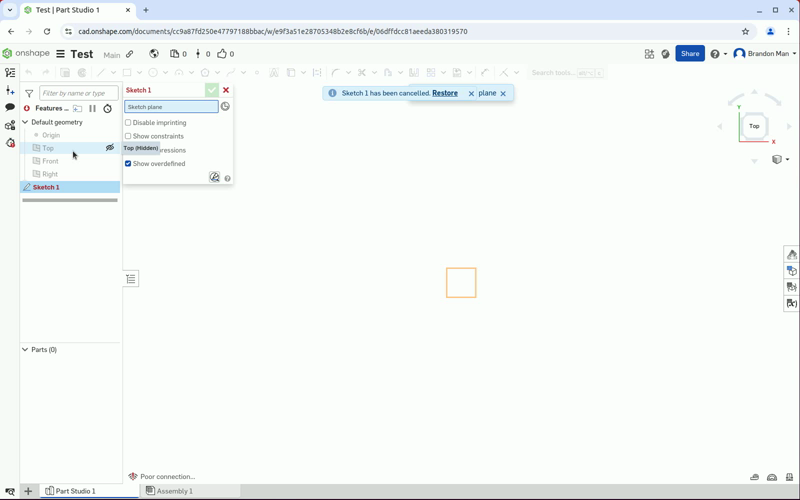
click(73, 150)
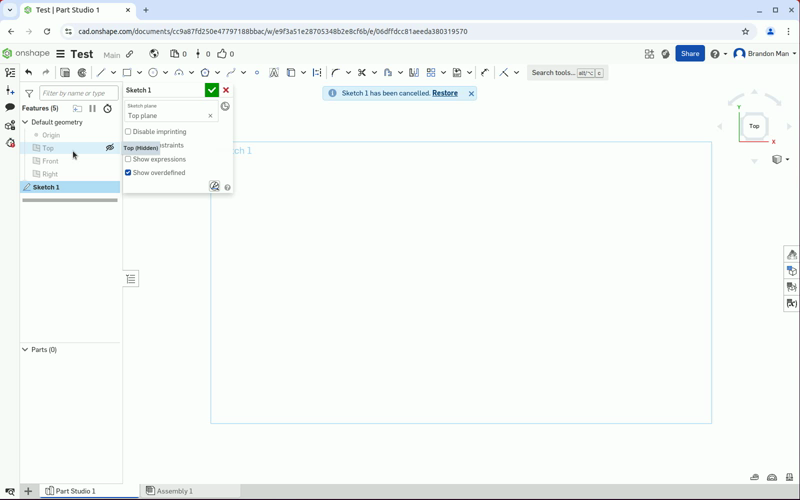
mouse_move(73, 352)
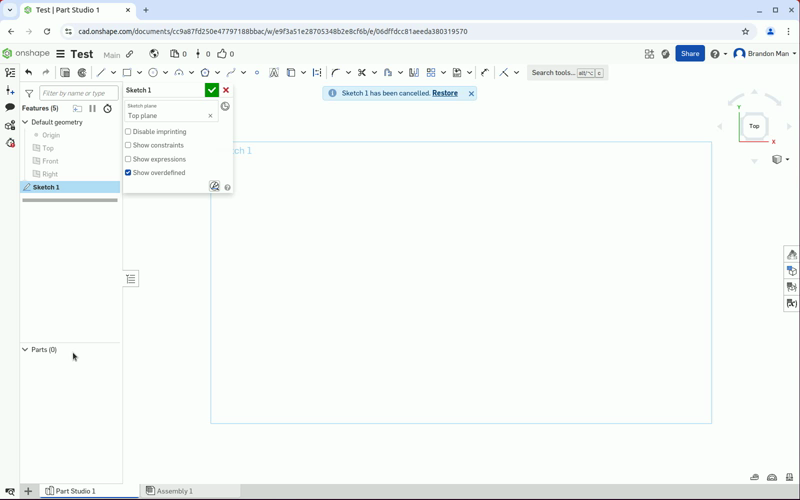
key(y)
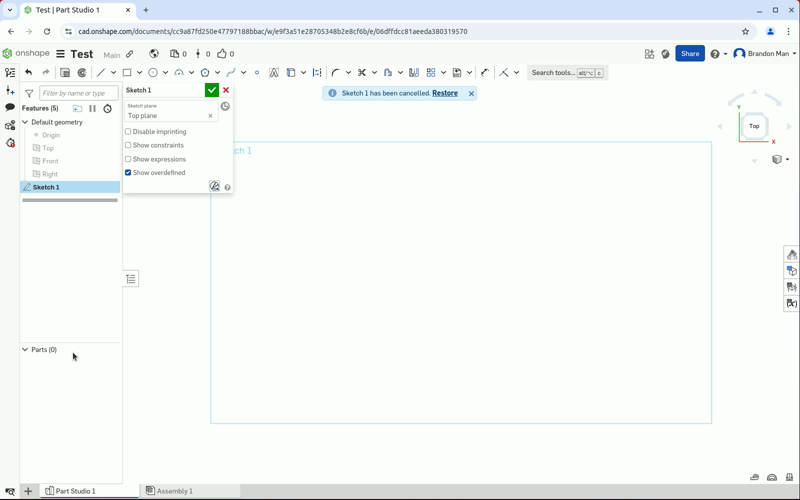
key(l)
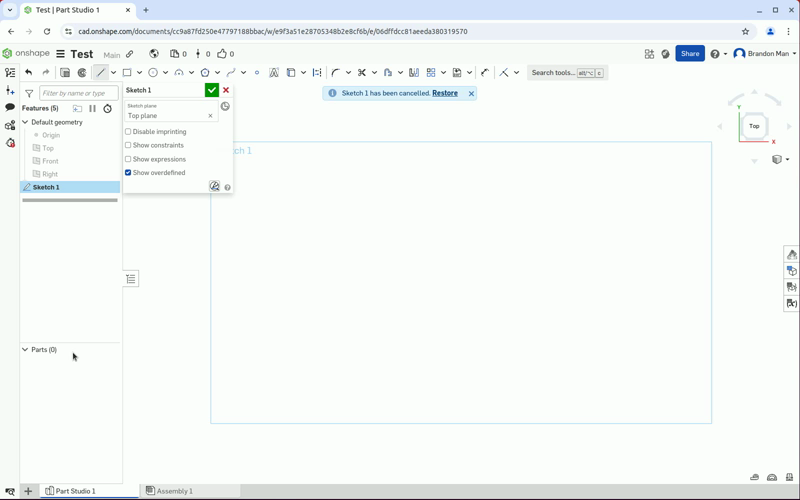
key_down(shift)
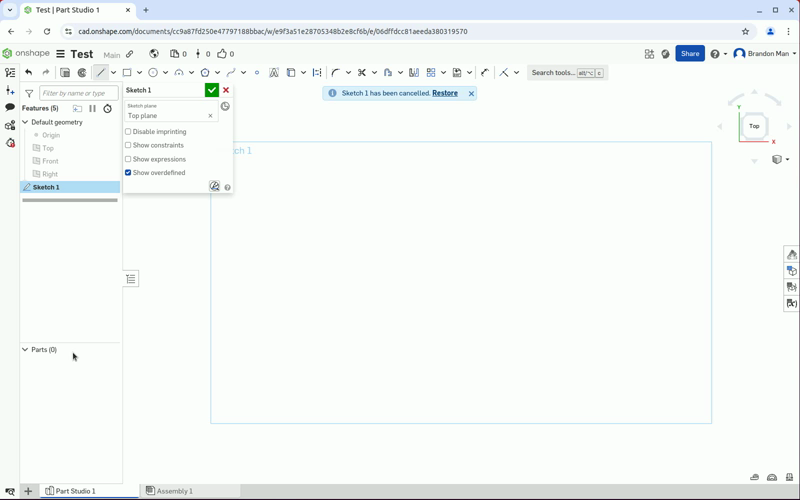
mouse_move(391, 326)
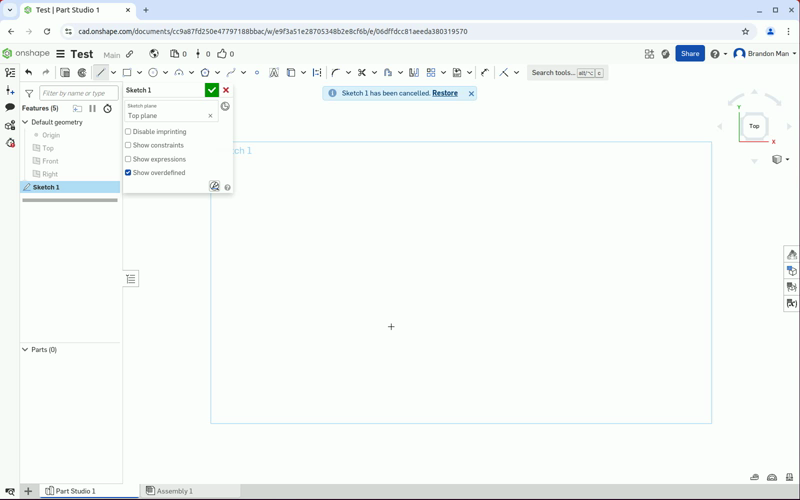
click(391, 326)
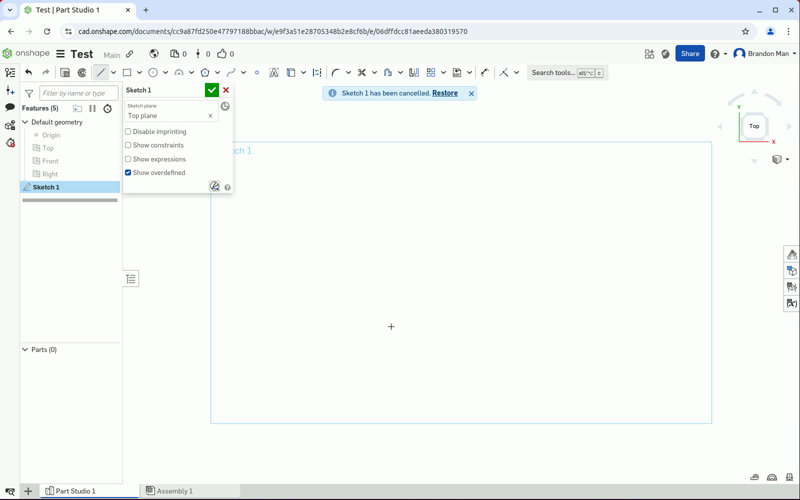
key_up(shift)
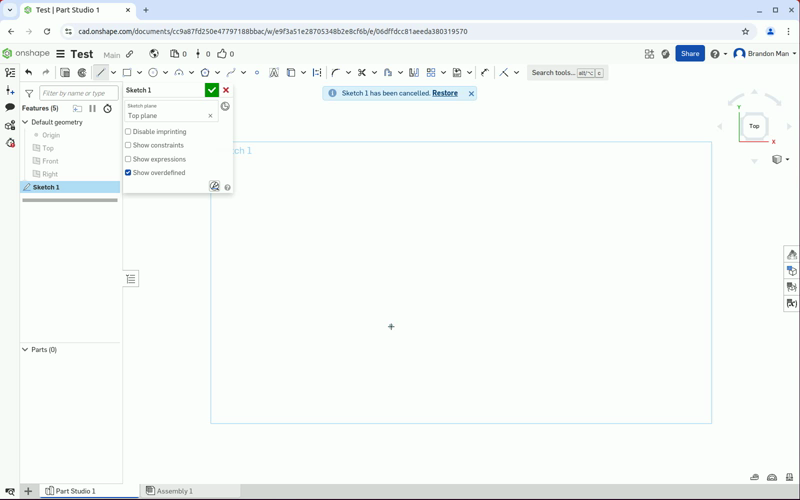
key_down(shift)
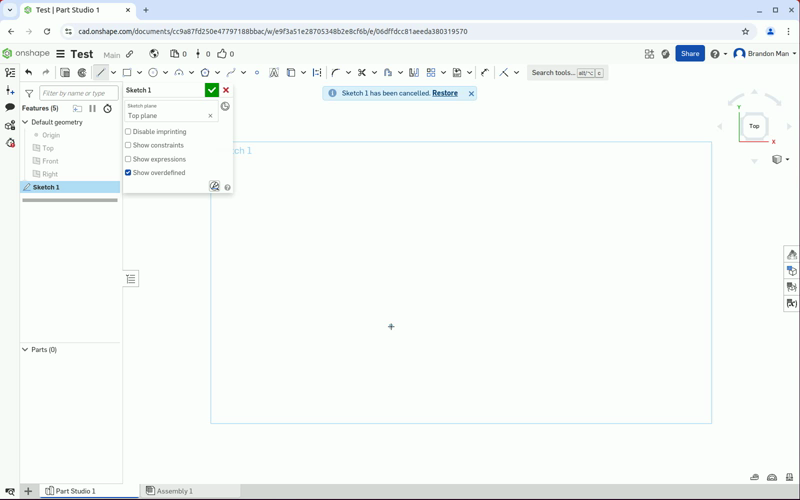
mouse_move(529, 324)
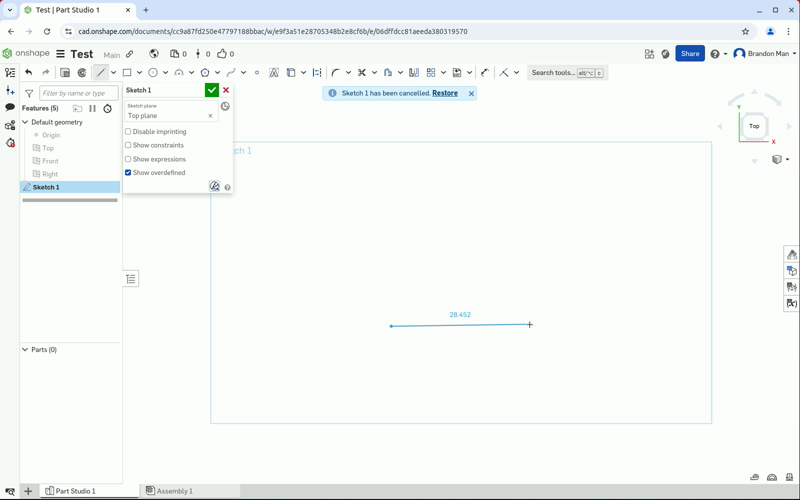
click(529, 324)
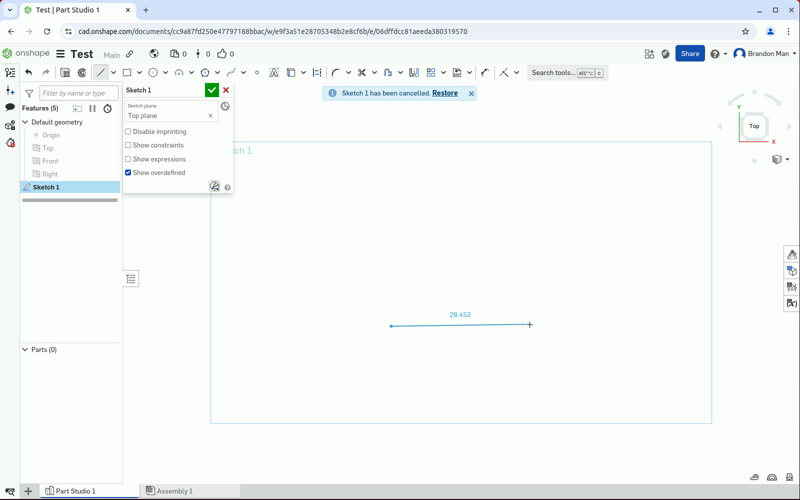
key_up(shift)
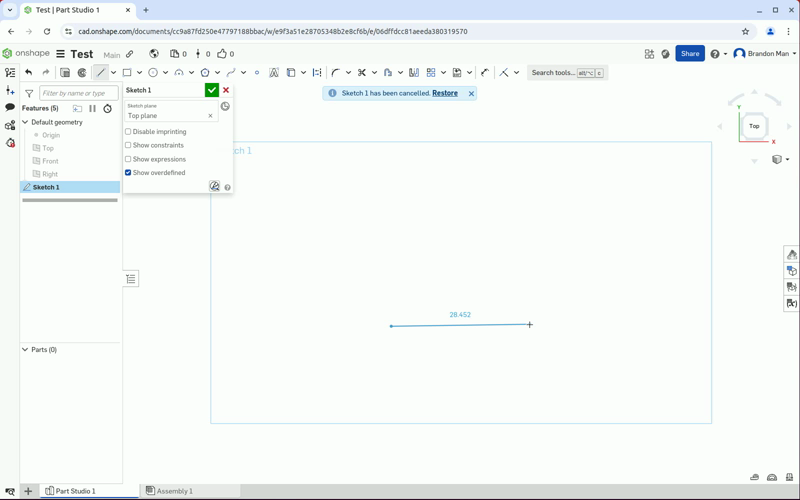
key(esc)
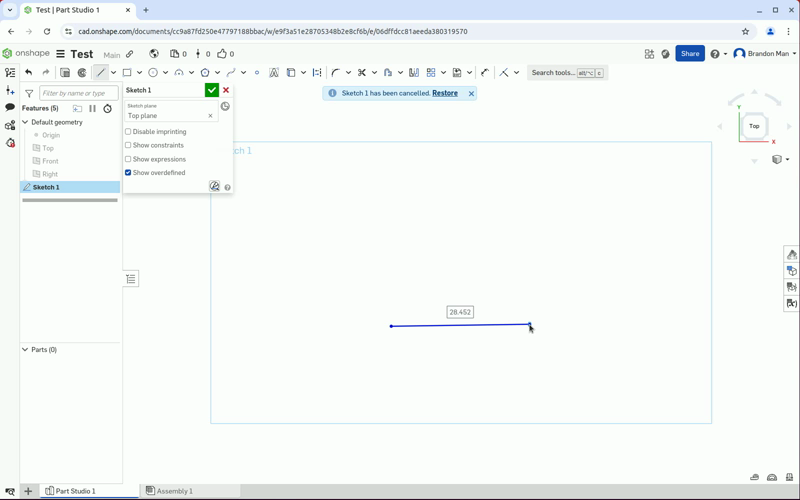
key(a)
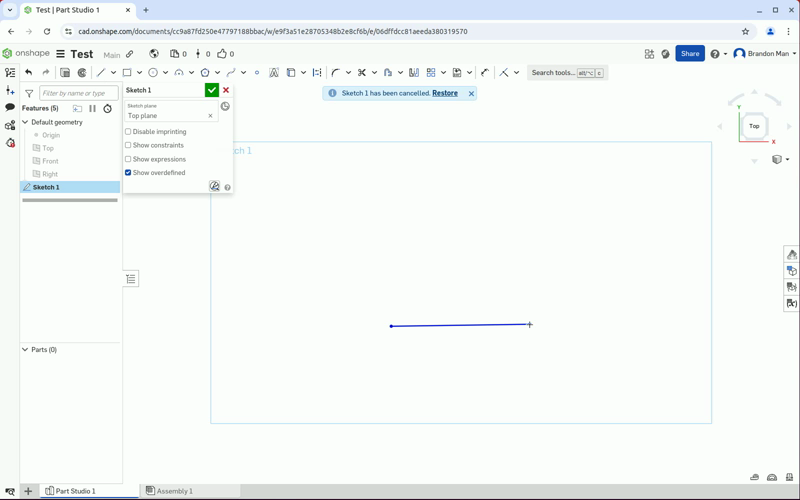
mouse_move(529, 324)
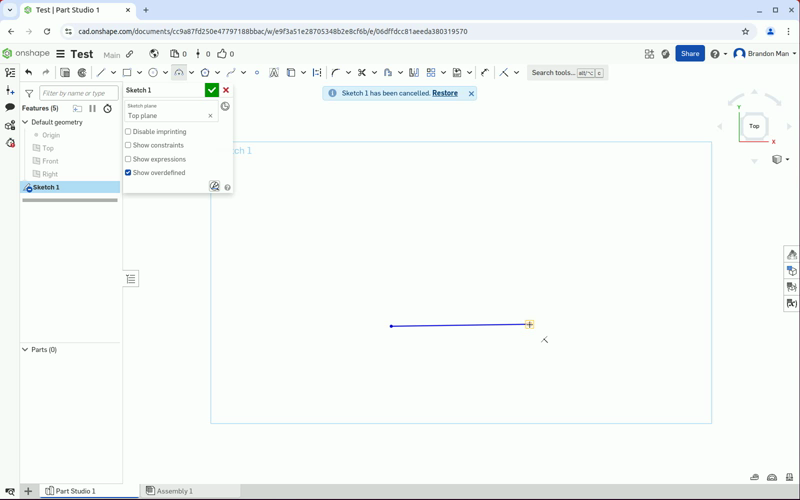
click(529, 324)
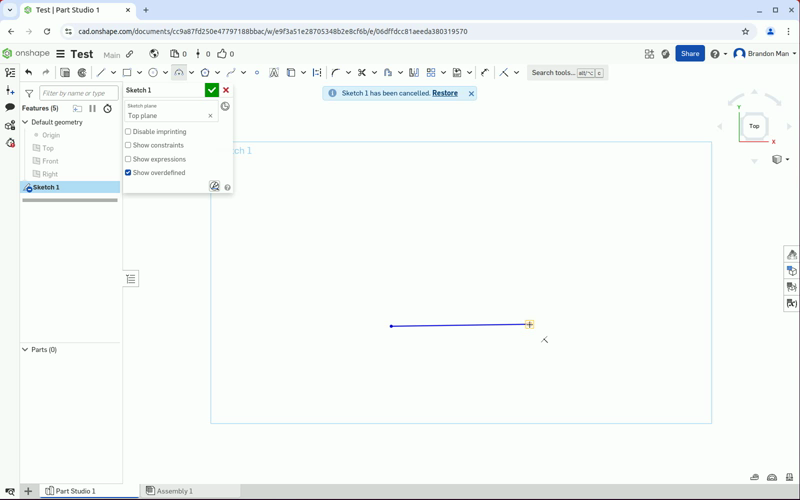
key_down(shift)
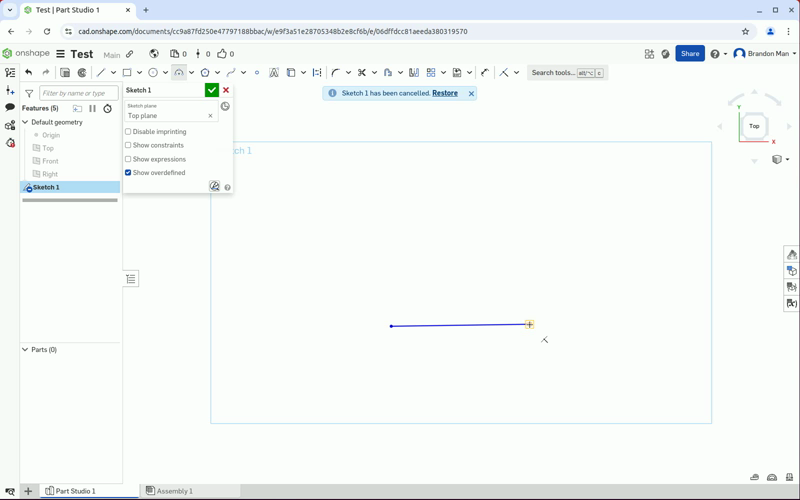
mouse_move(529, 241)
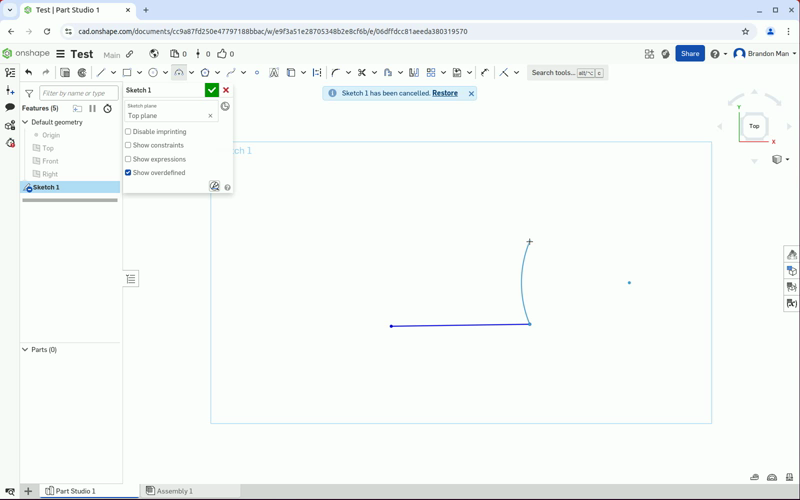
click(529, 241)
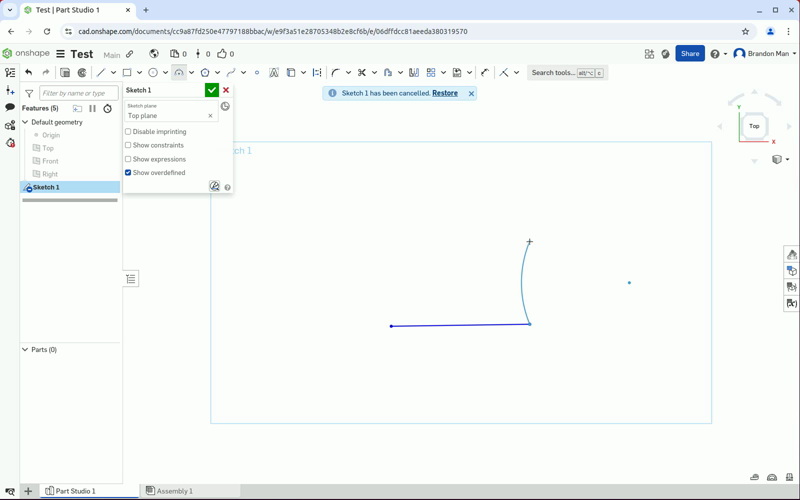
mouse_move(570, 282)
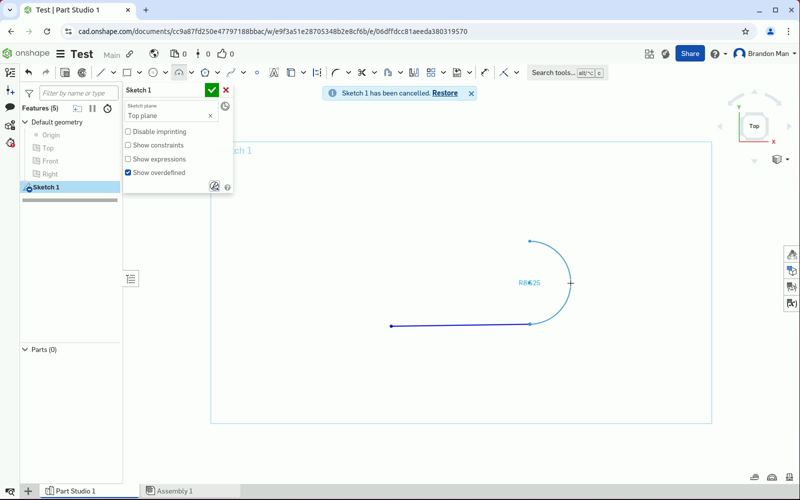
click(570, 282)
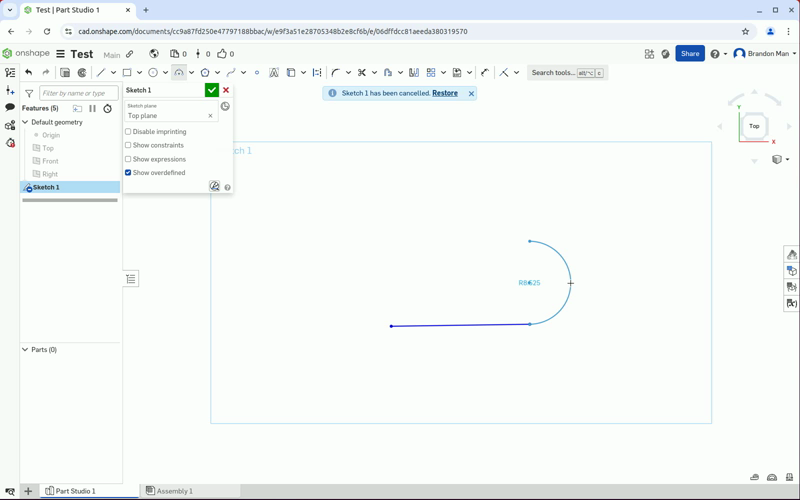
key_up(shift)
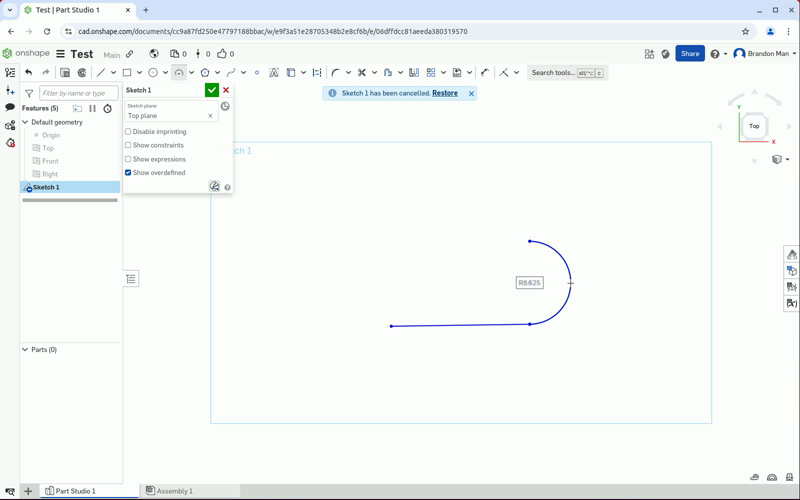
key(esc)
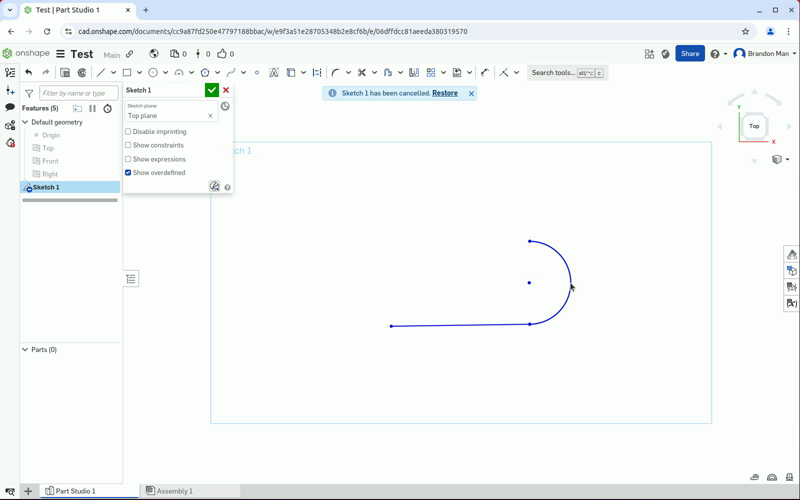
key(l)
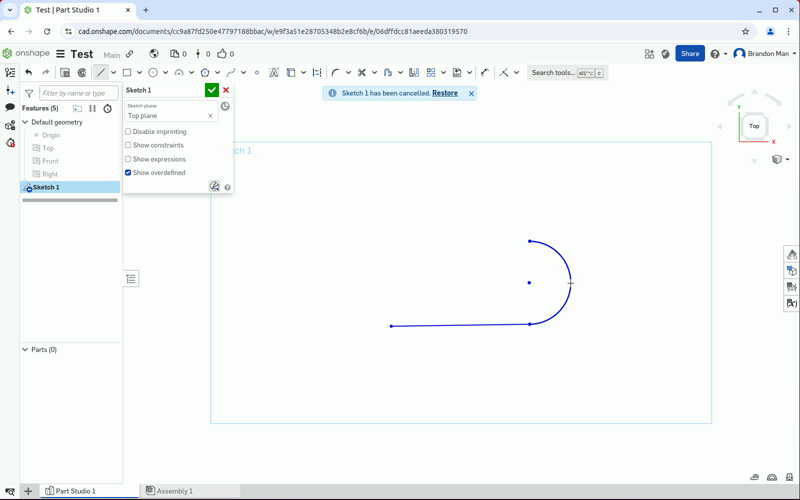
mouse_move(529, 241)
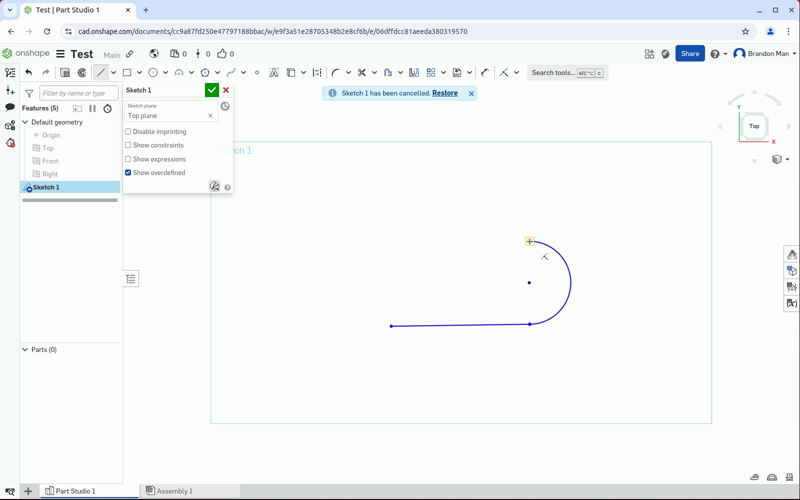
click(529, 241)
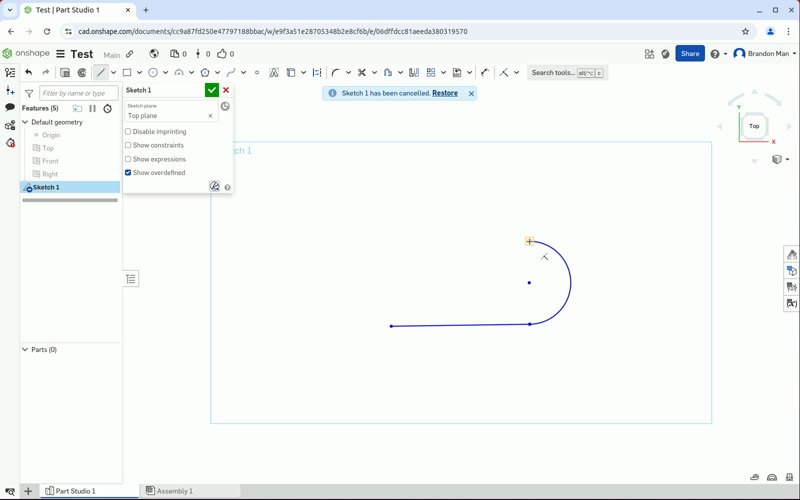
key_down(shift)
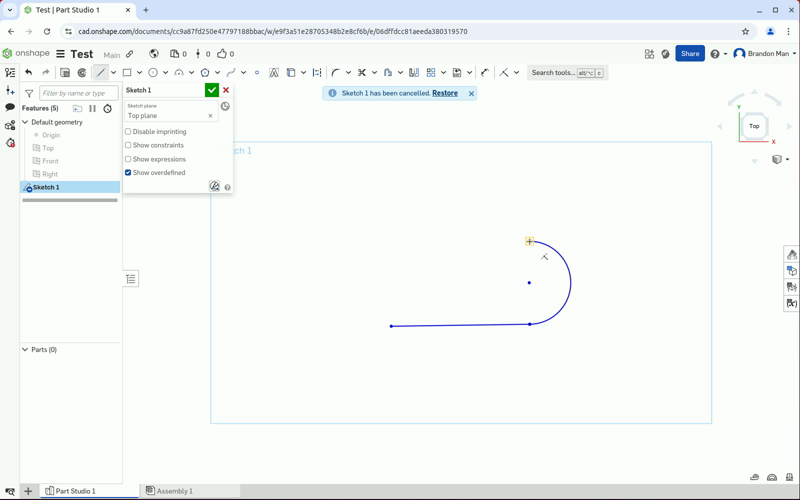
mouse_move(391, 241)
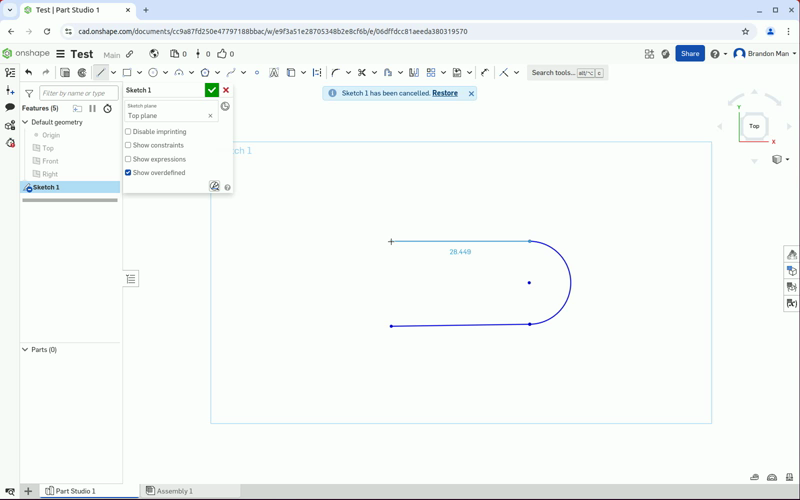
click(391, 241)
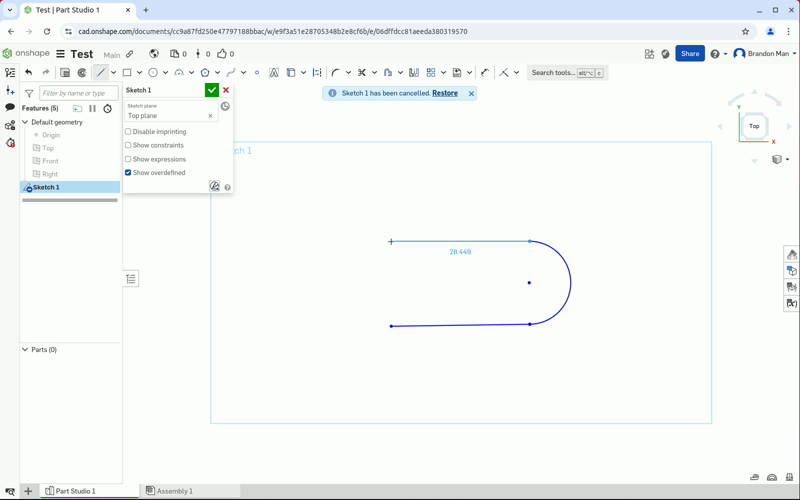
key_up(shift)
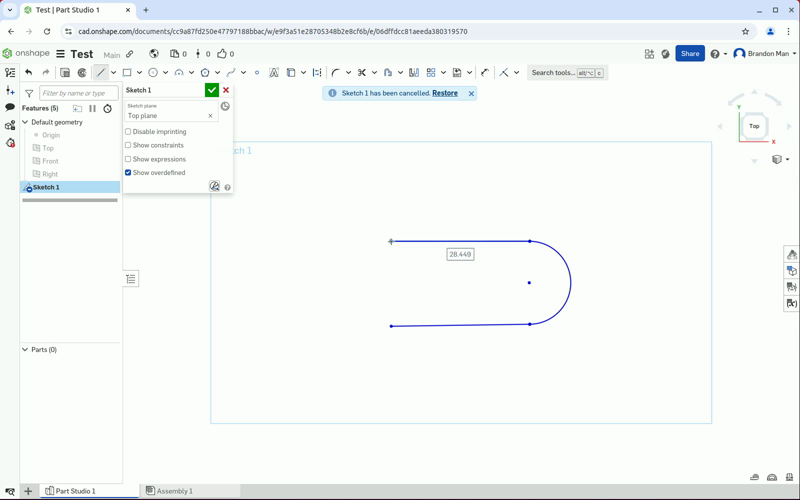
key(esc)
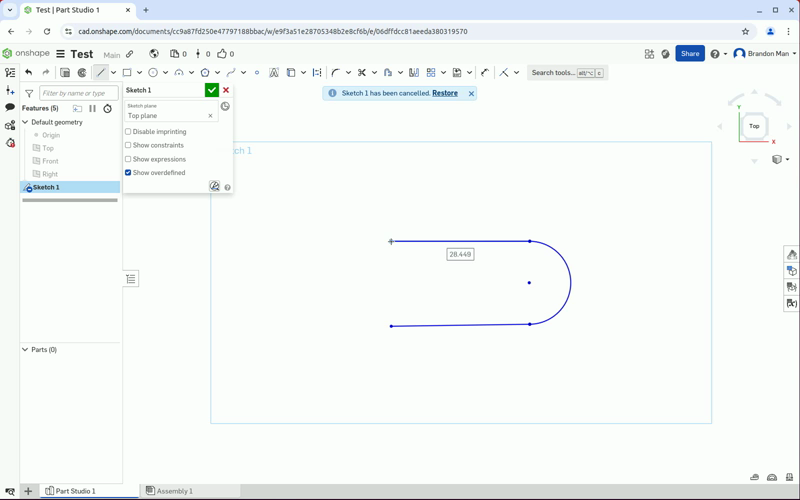
key(a)
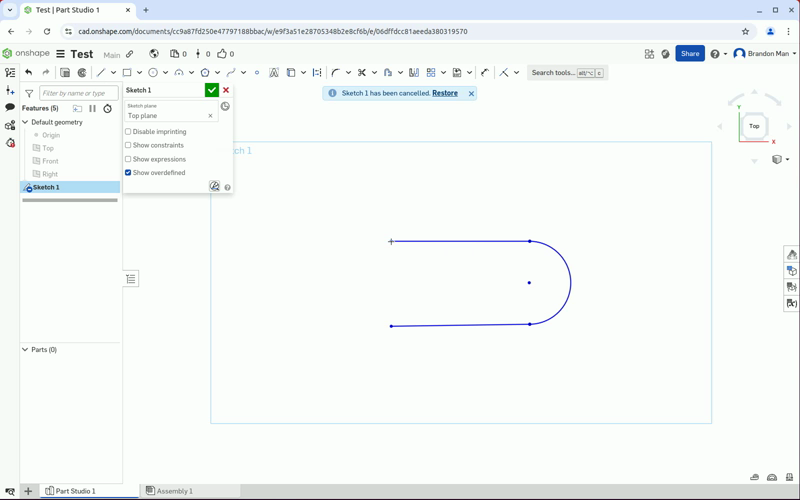
mouse_move(391, 241)
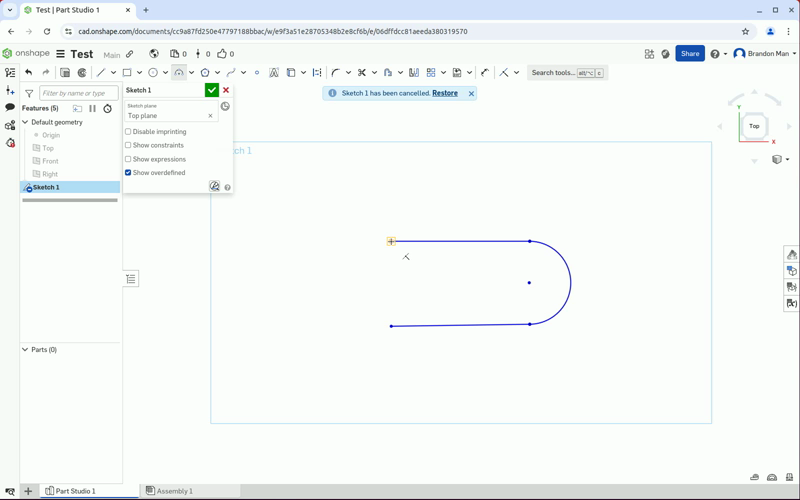
click(391, 241)
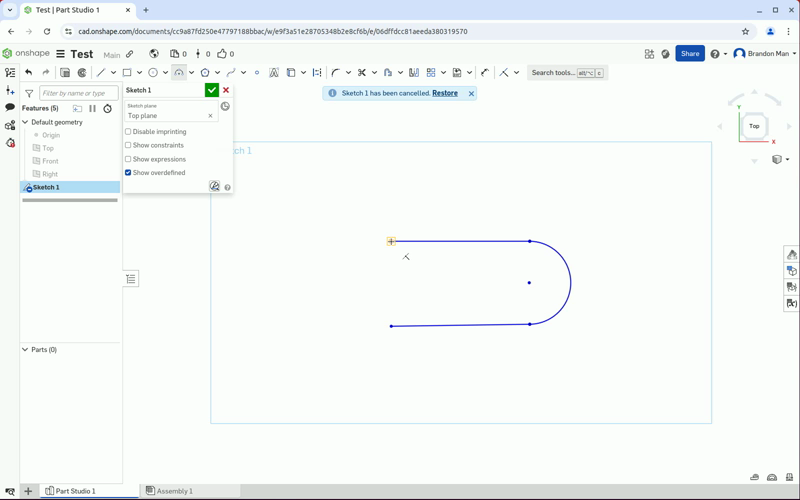
mouse_move(391, 326)
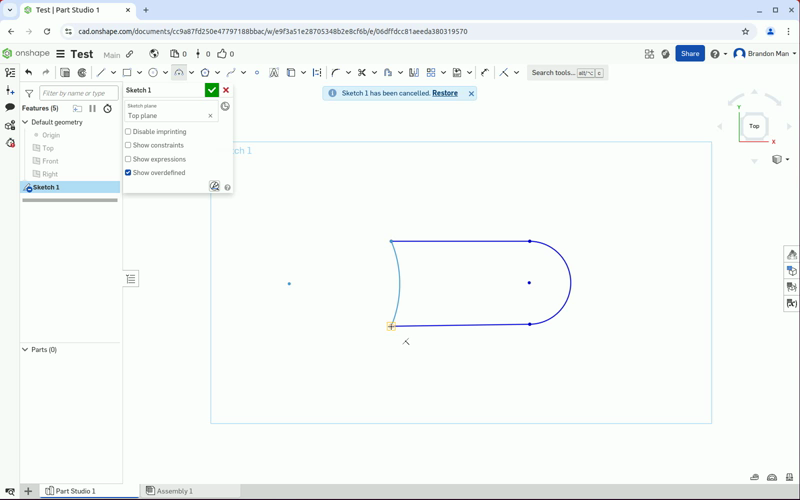
click(391, 326)
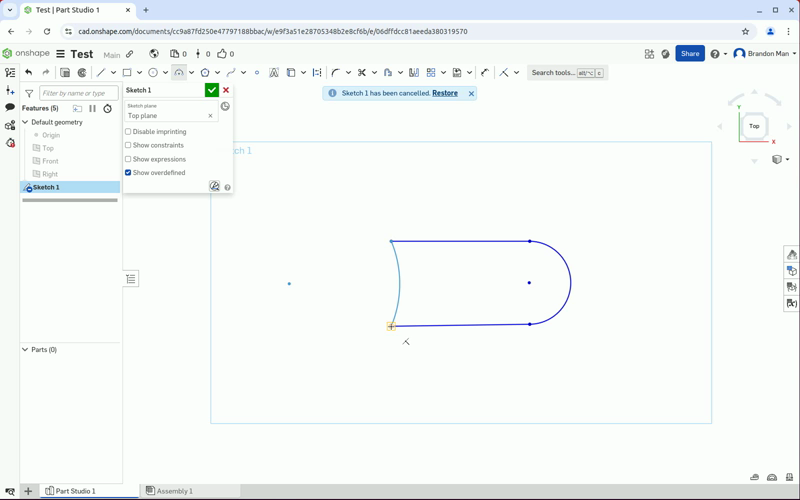
key_down(shift)
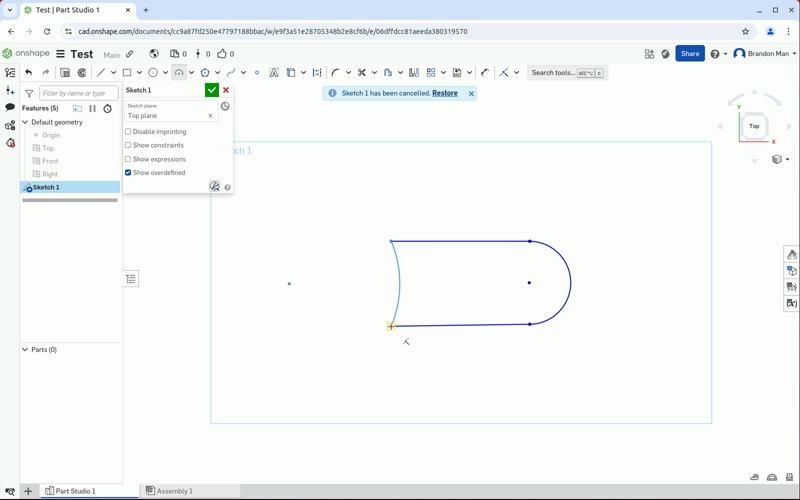
mouse_move(433, 283)
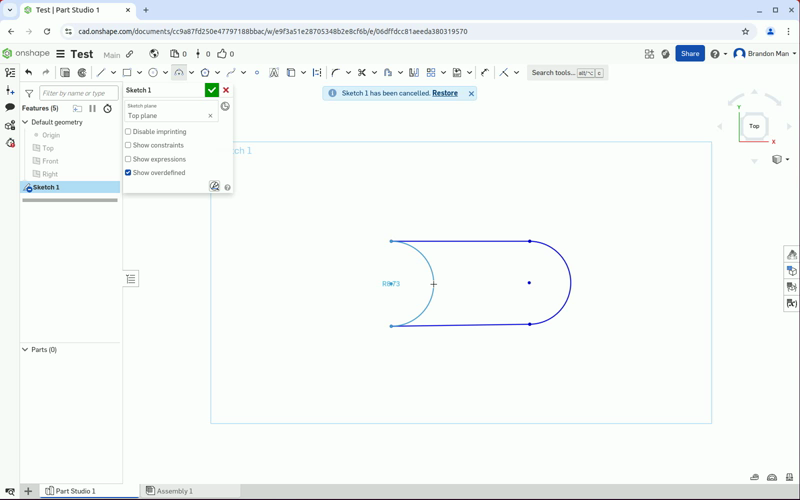
click(433, 283)
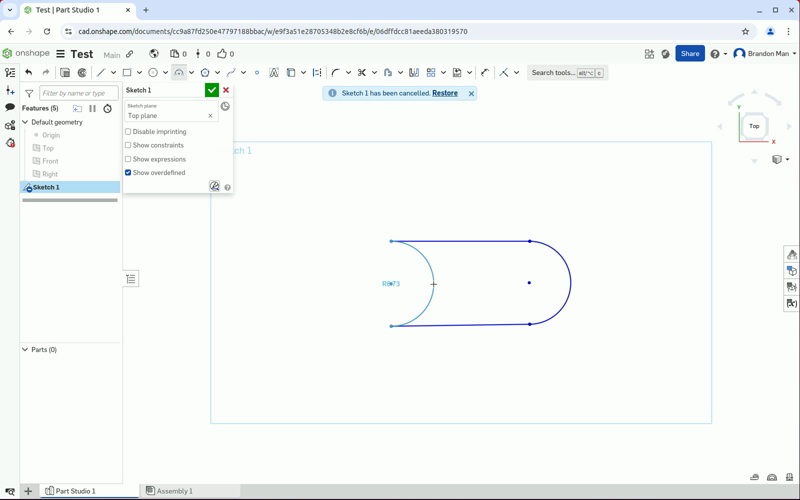
key_up(shift)
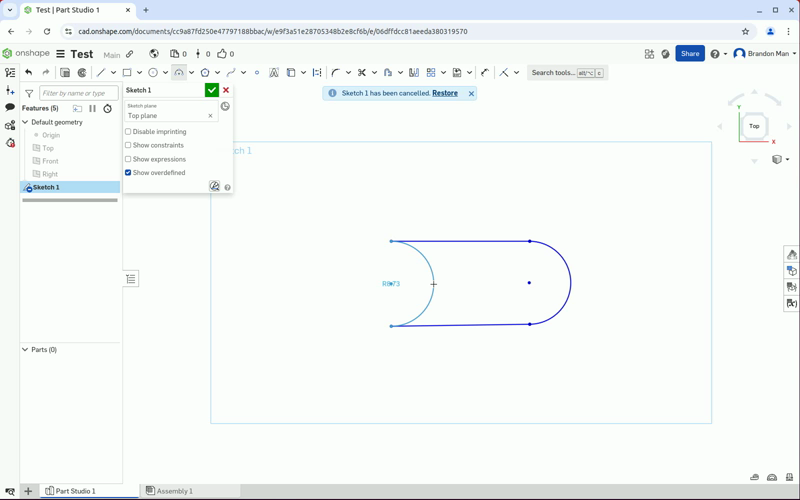
key(esc)
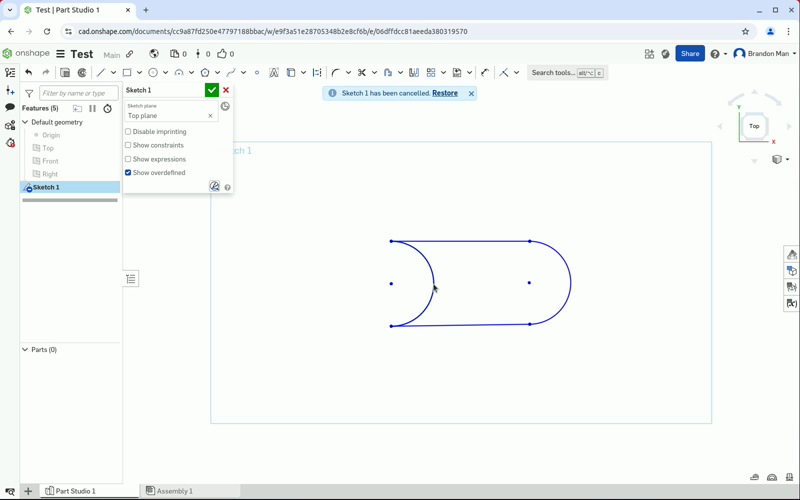
key(c)
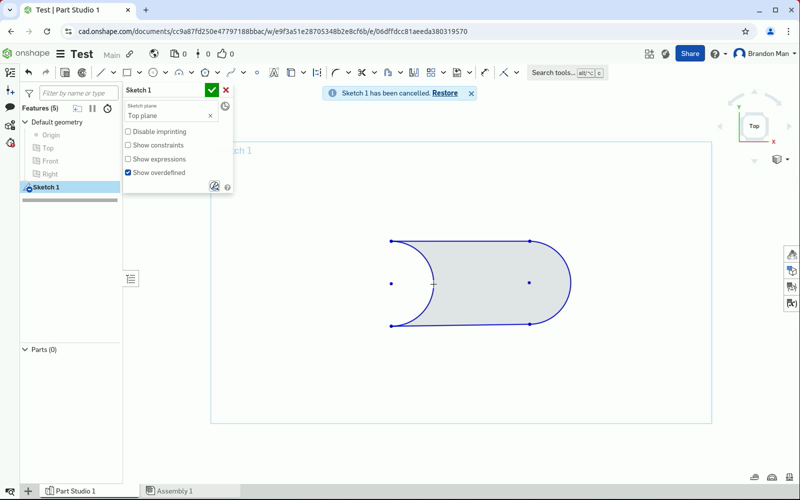
key_down(shift)
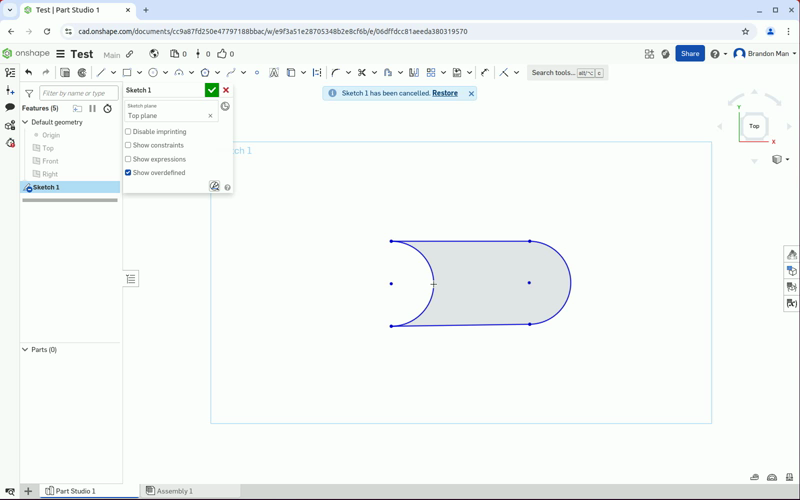
mouse_move(529, 282)
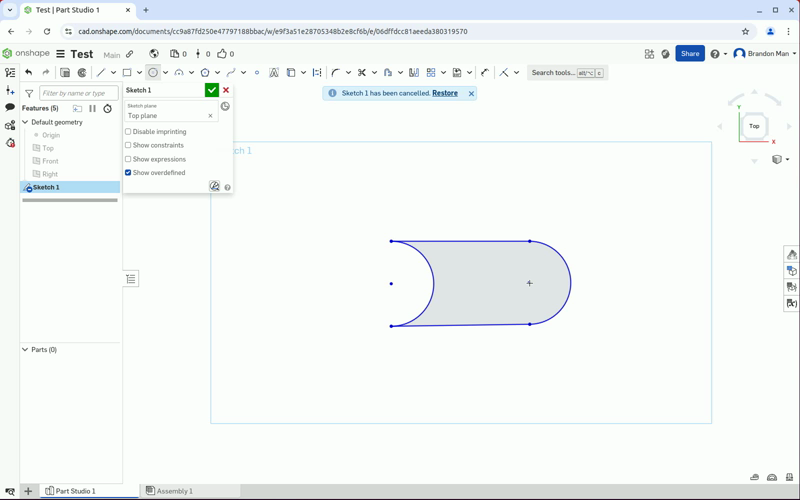
scroll(6)
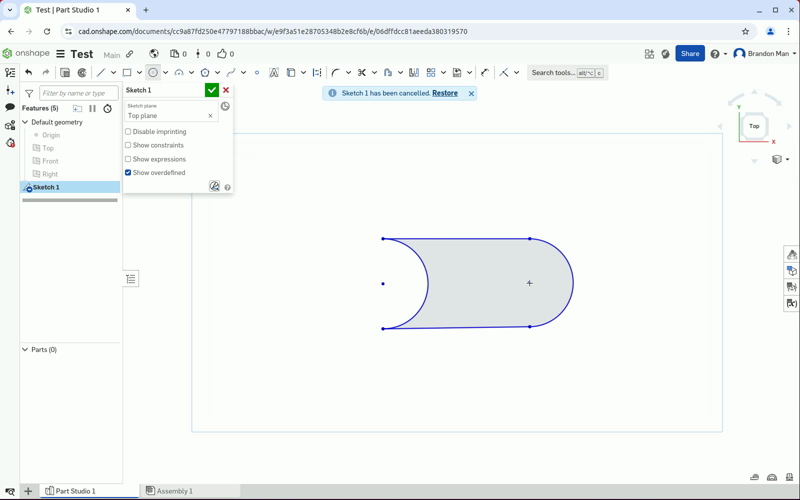
scroll(6)
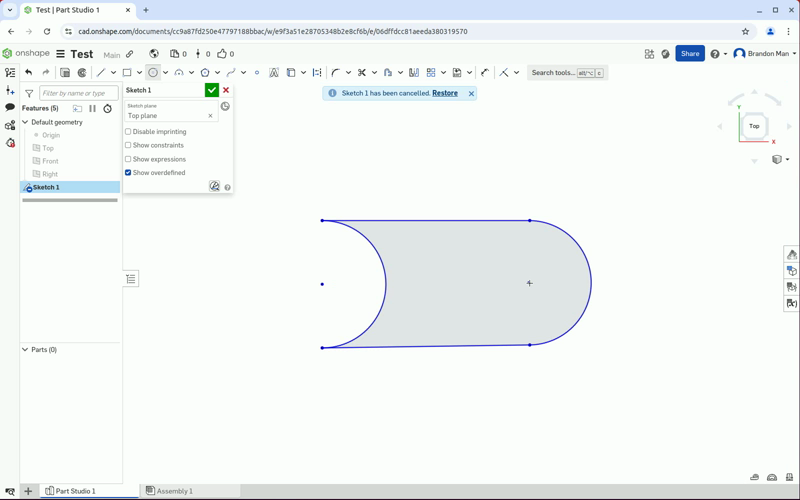
scroll(6)
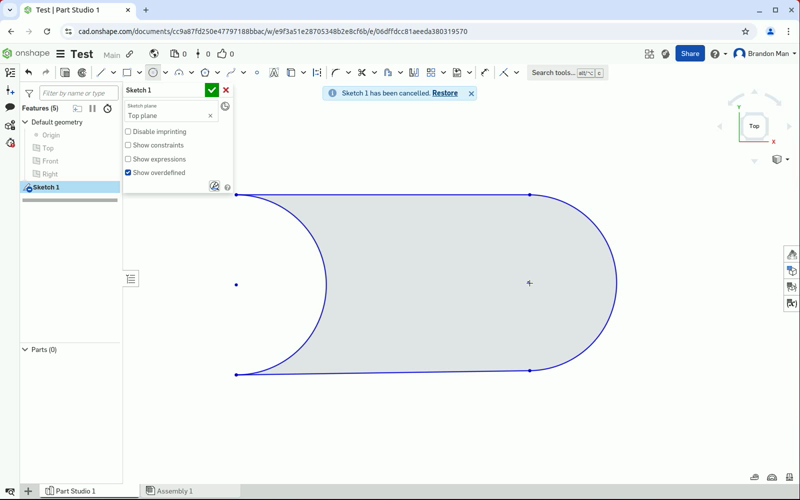
scroll(6)
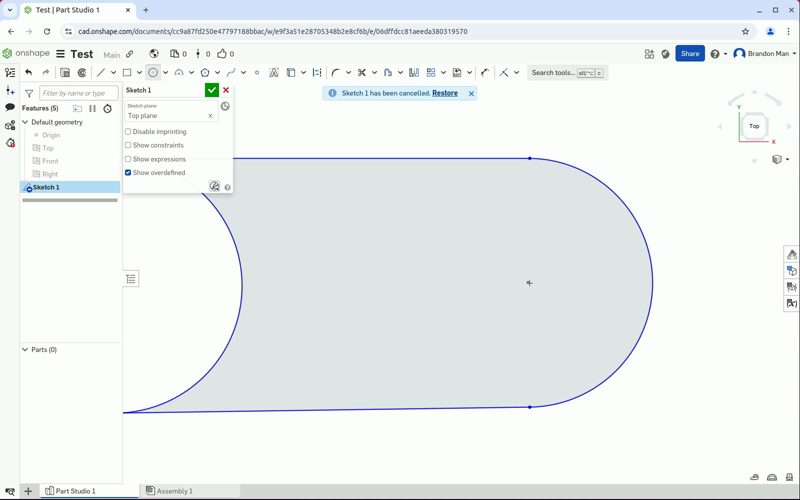
scroll(6)
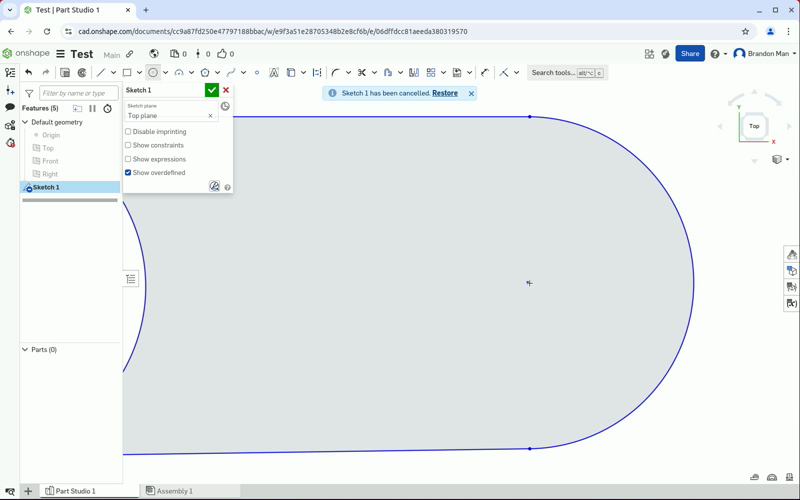
scroll(6)
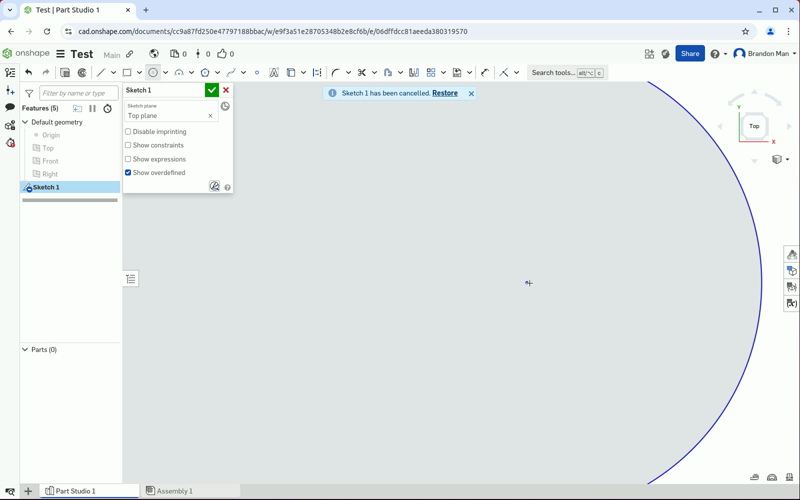
scroll(6)
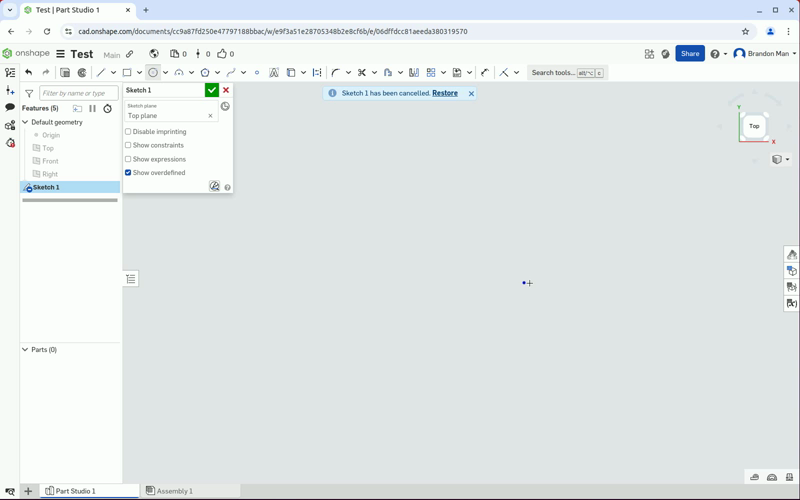
click(529, 282)
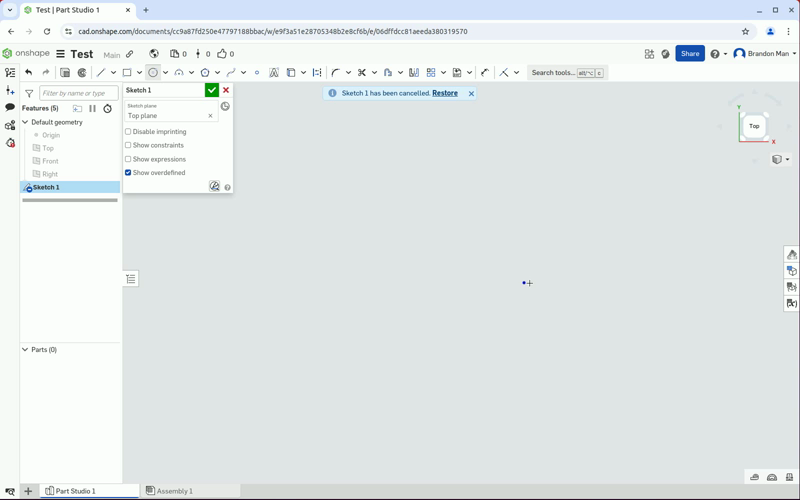
scroll(-6)
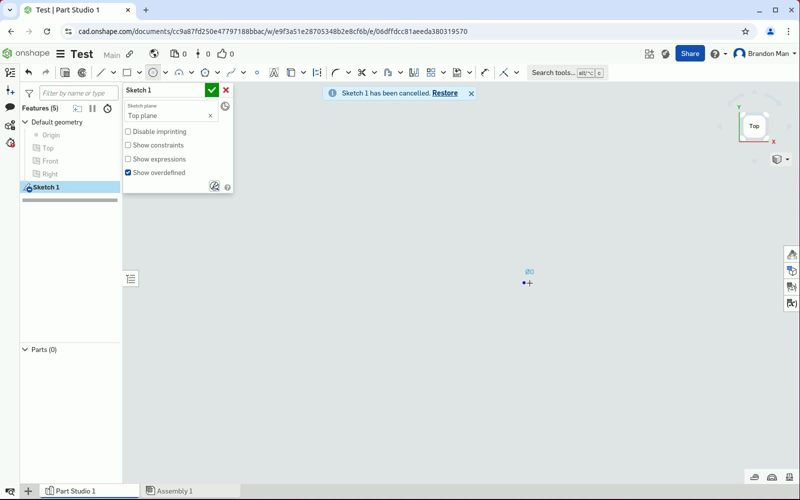
scroll(-6)
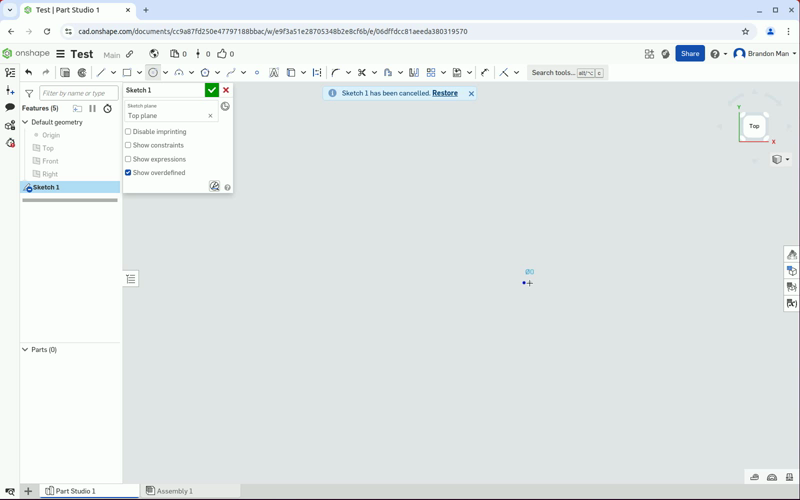
scroll(-6)
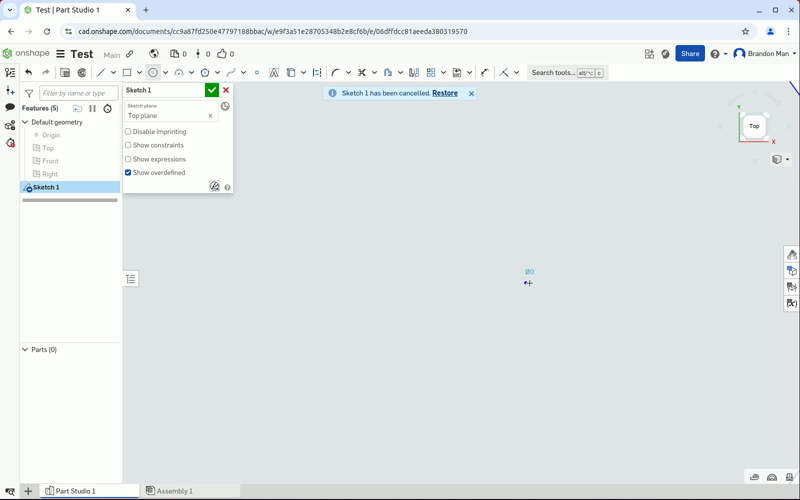
scroll(-6)
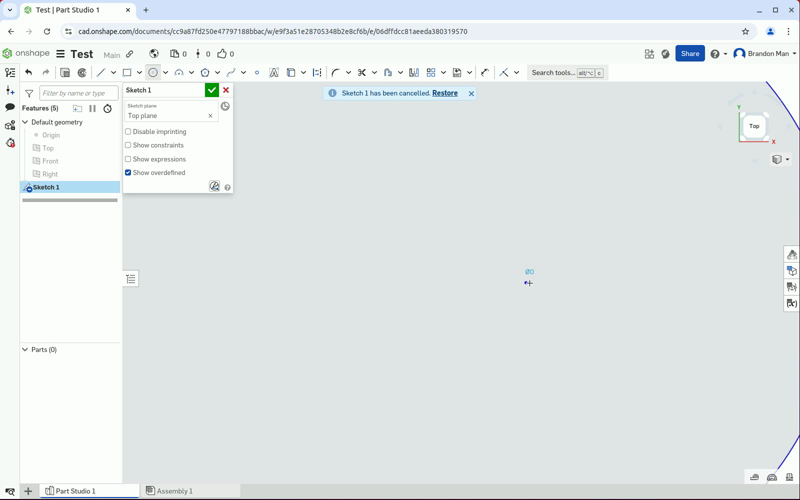
scroll(-6)
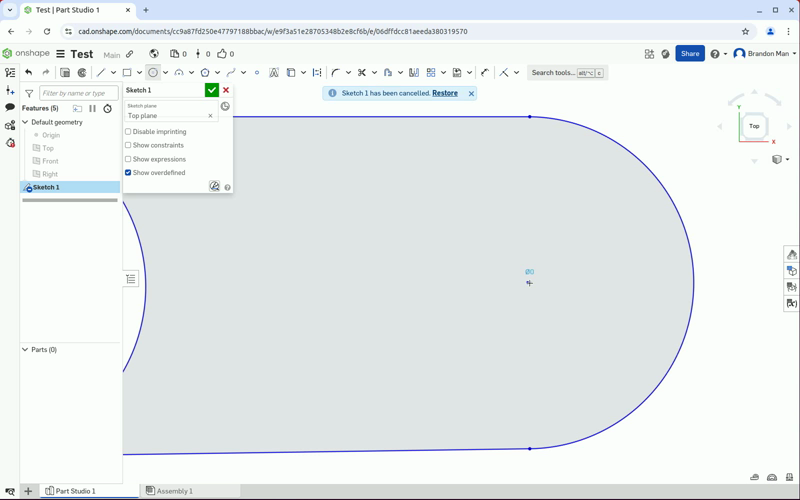
scroll(-6)
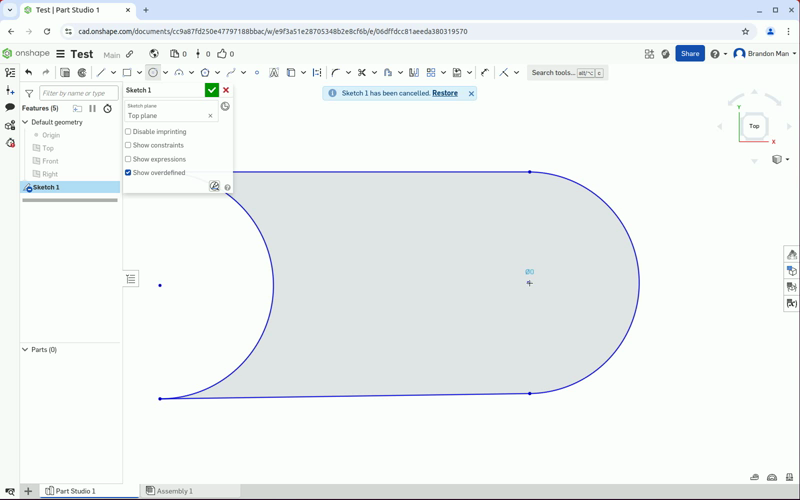
scroll(-6)
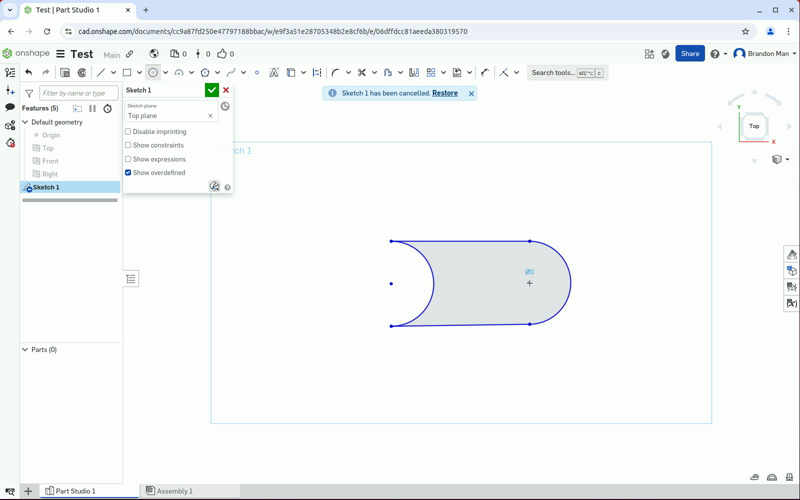
key_up(shift)
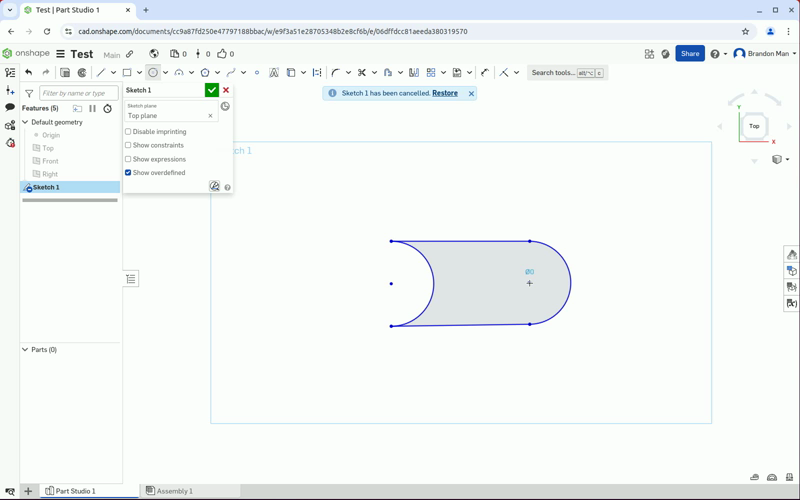
mouse_move(554, 282)
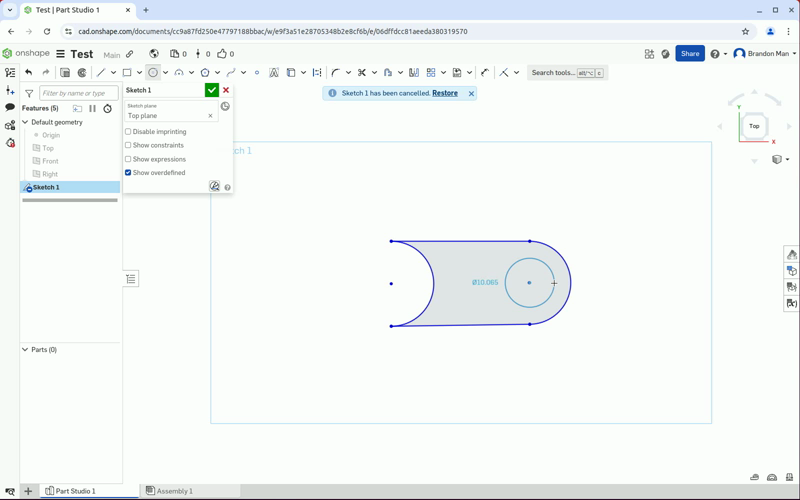
click(554, 282)
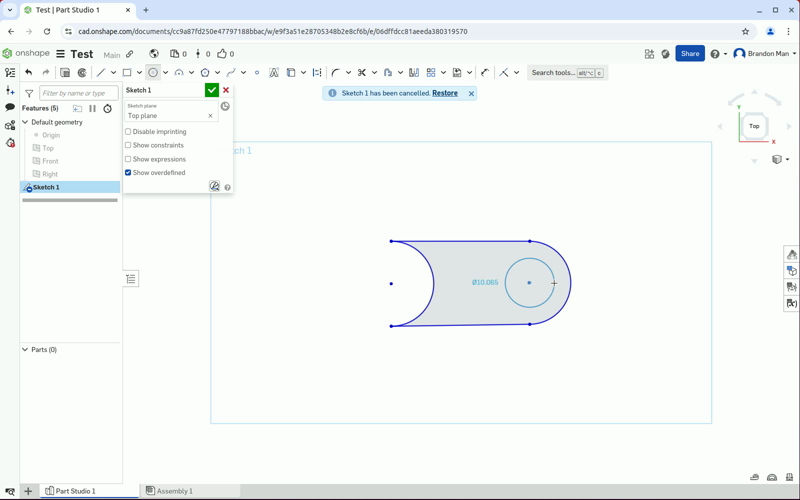
key(esc)
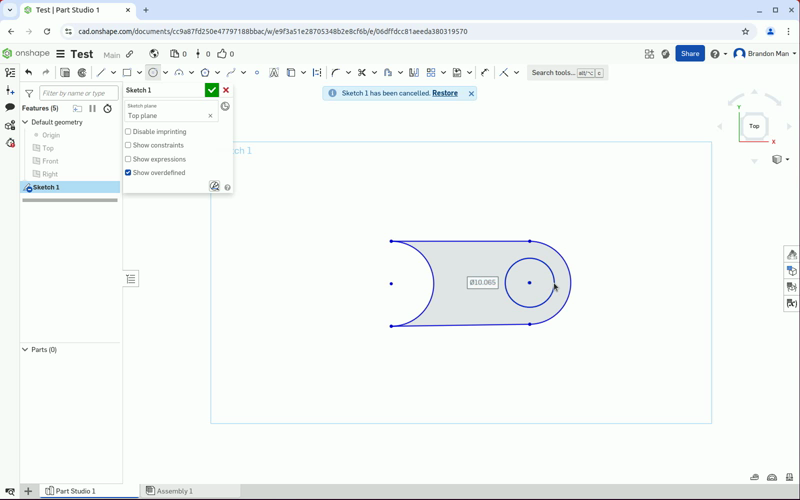
mouse_move(475, 303)
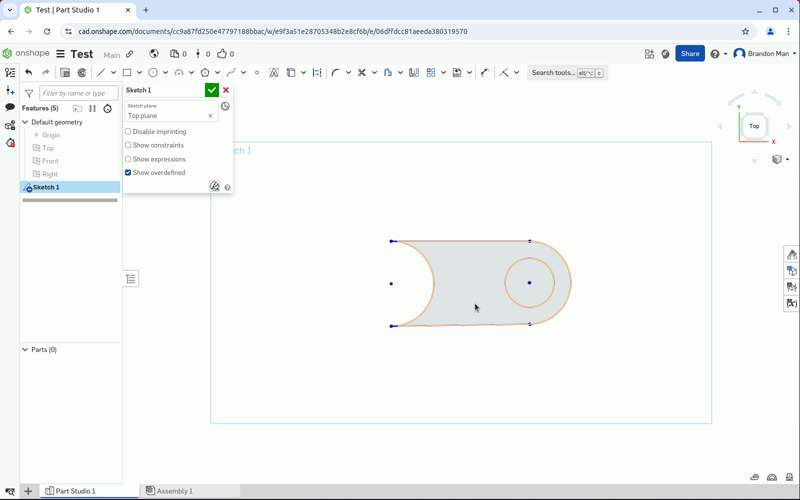
click(475, 303)
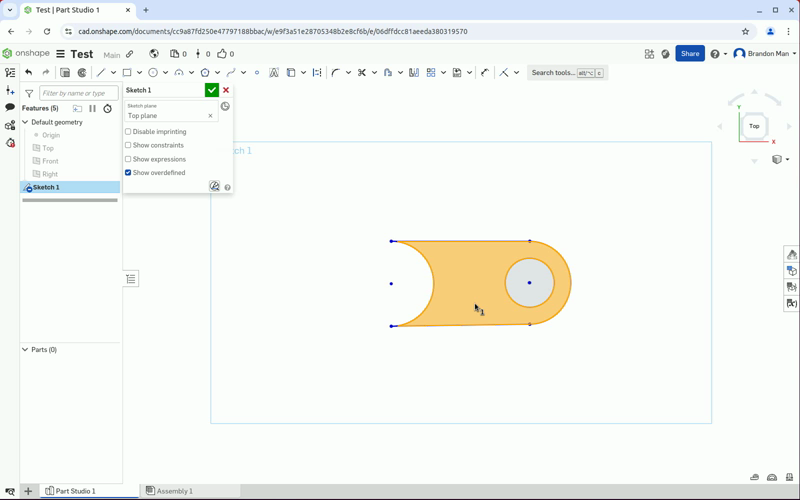
mouse_move(73, 352)
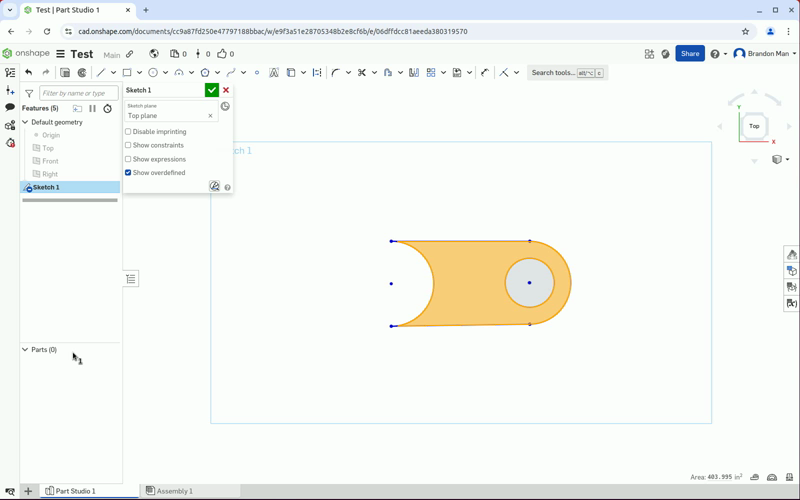
key(shift+y)
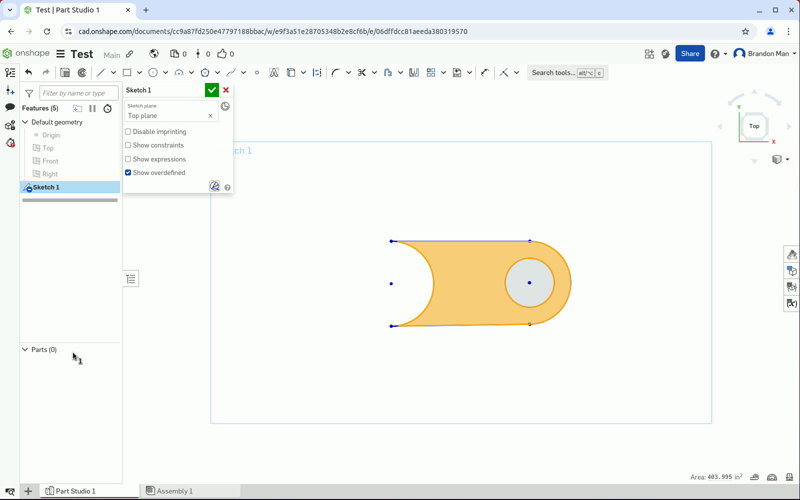
key(shift+e)
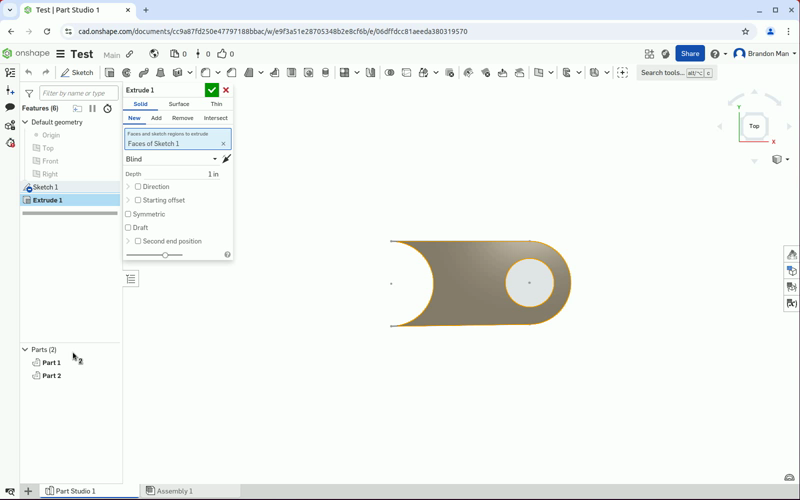
mouse_move(143, 106)
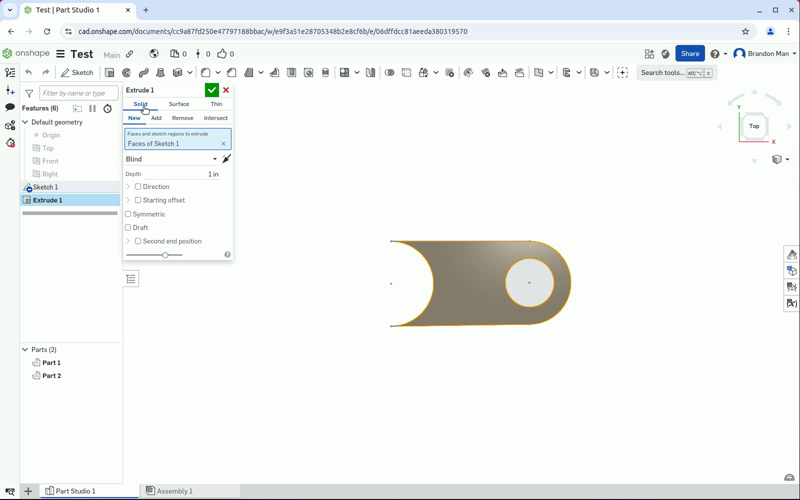
click(143, 106)
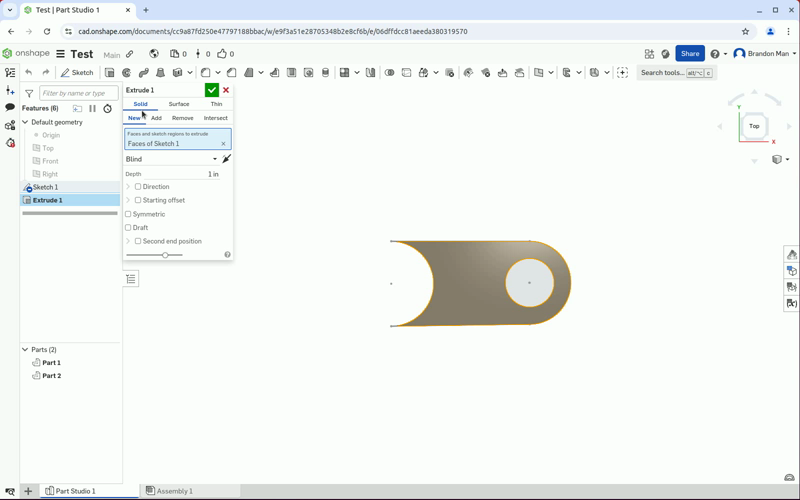
mouse_move(137, 120)
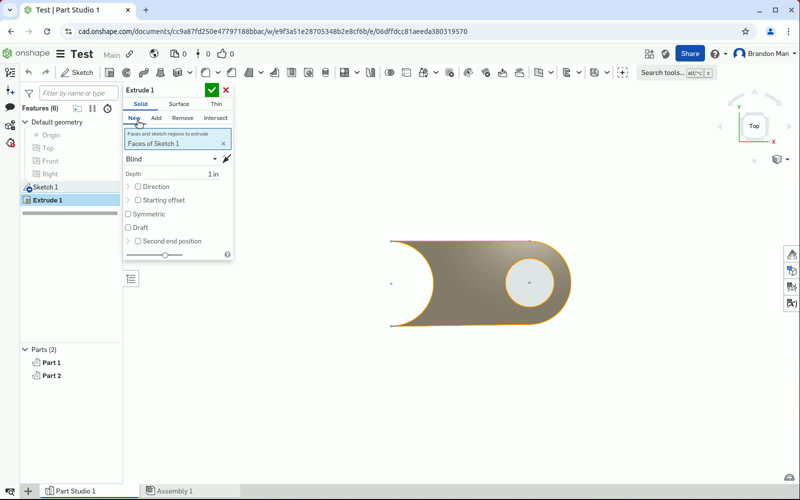
click(137, 120)
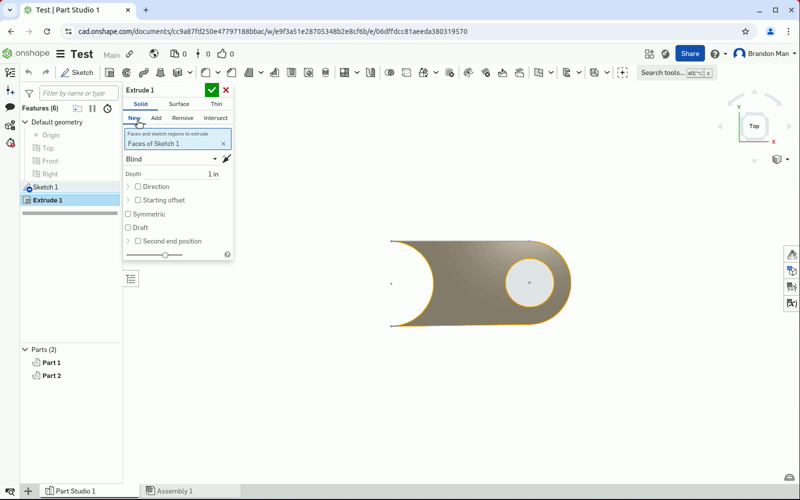
key(tab, 4)
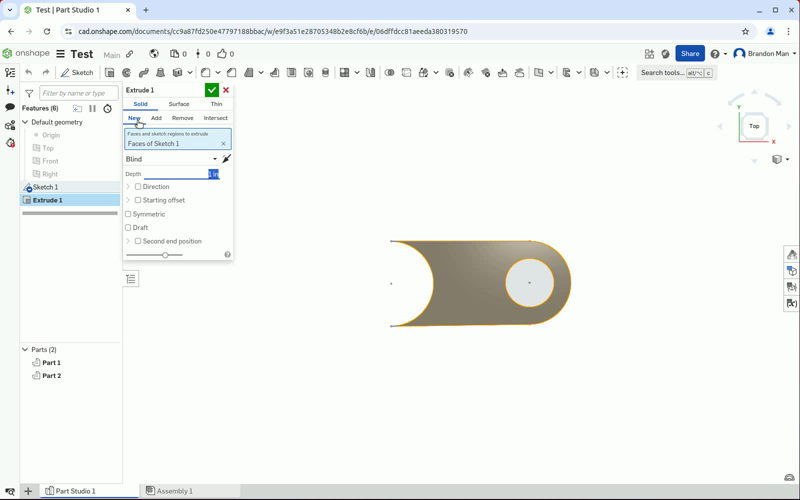
text(7.703)
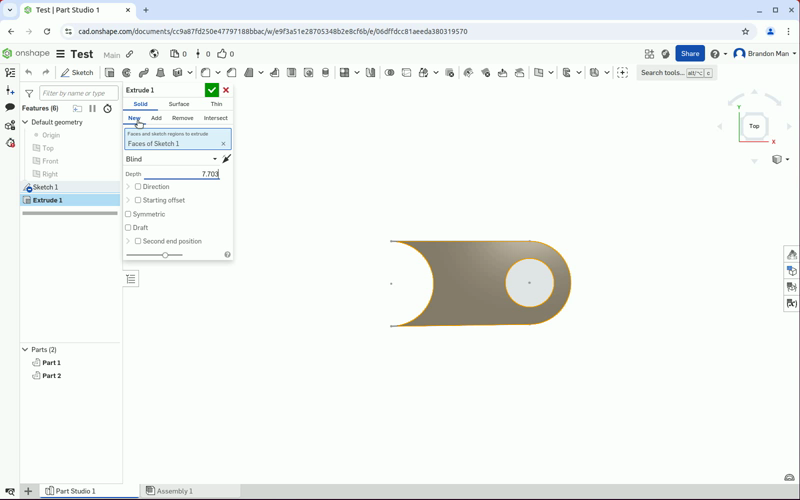
key(enter)
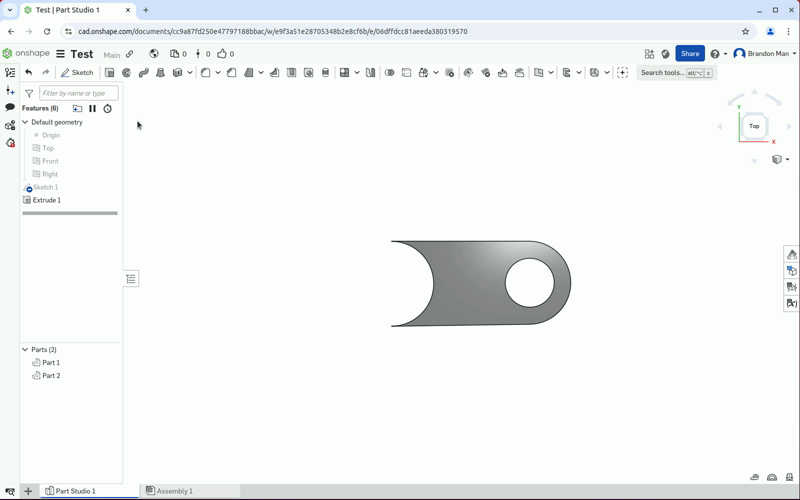
key(shift+h)
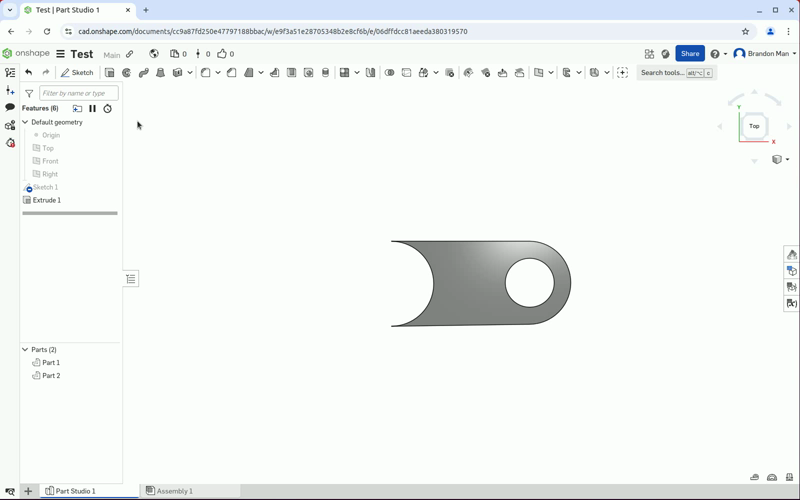
key(shift+h)
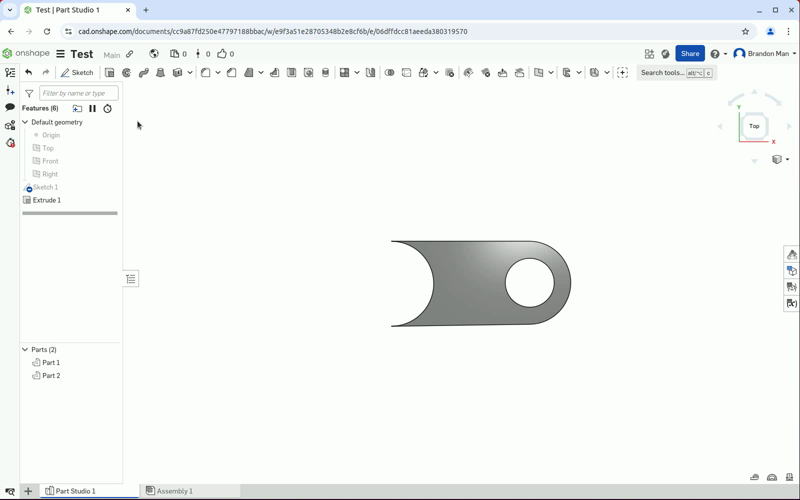
mouse_move(73, 189)
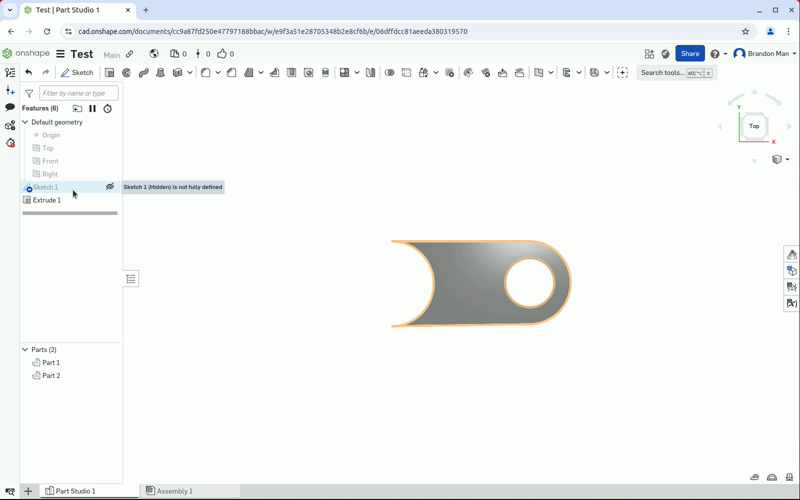
click(73, 189)
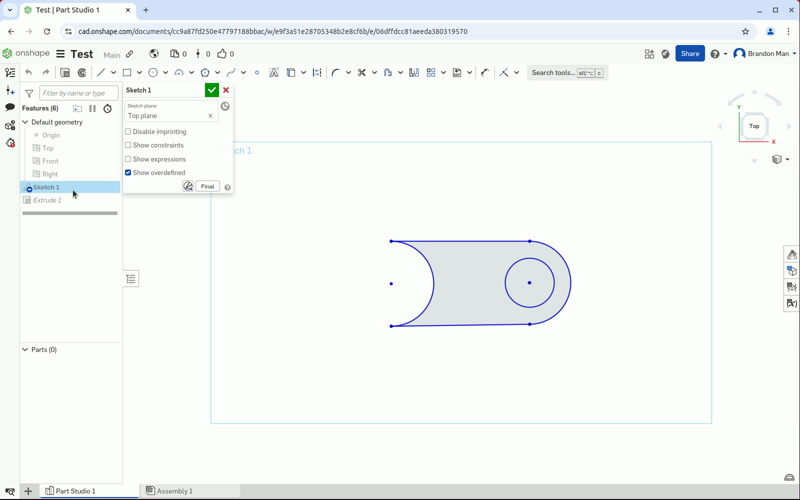
mouse_move(229, 92)
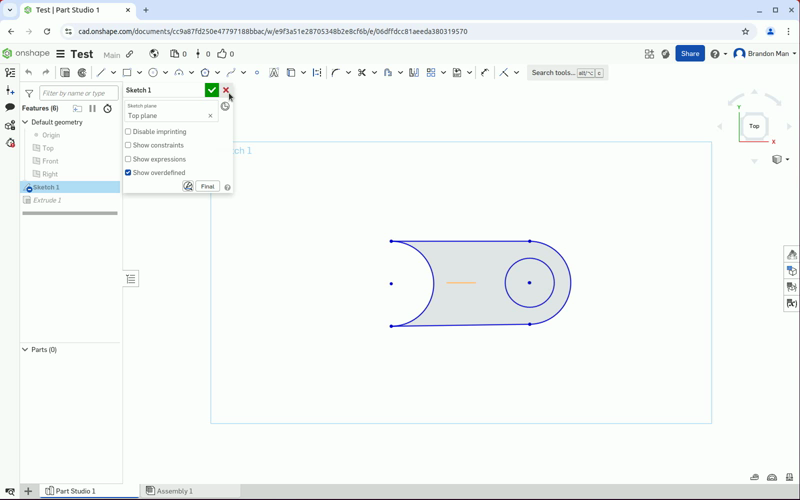
click(229, 92)
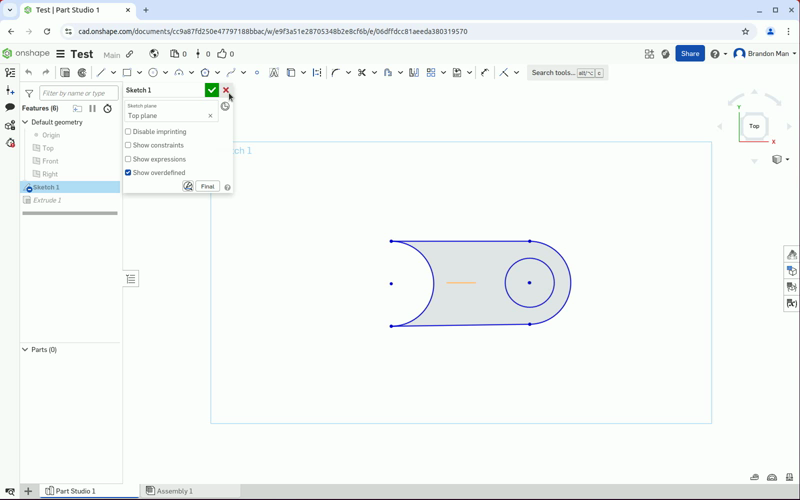
key(shift+s)
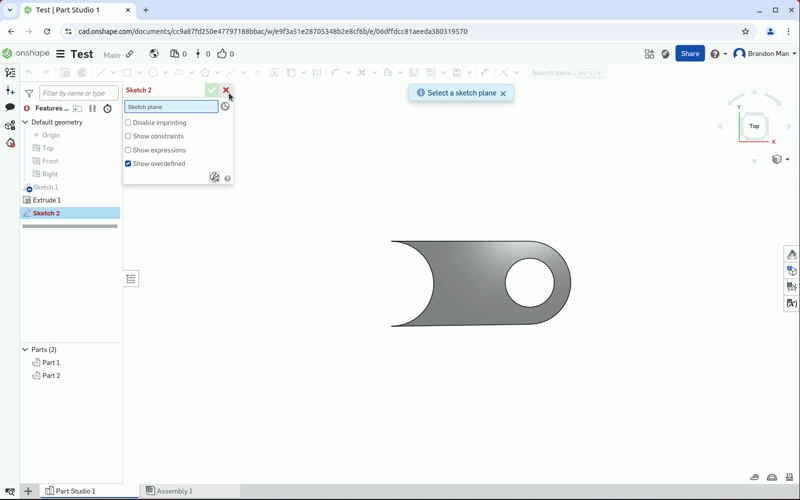
mouse_move(73, 150)
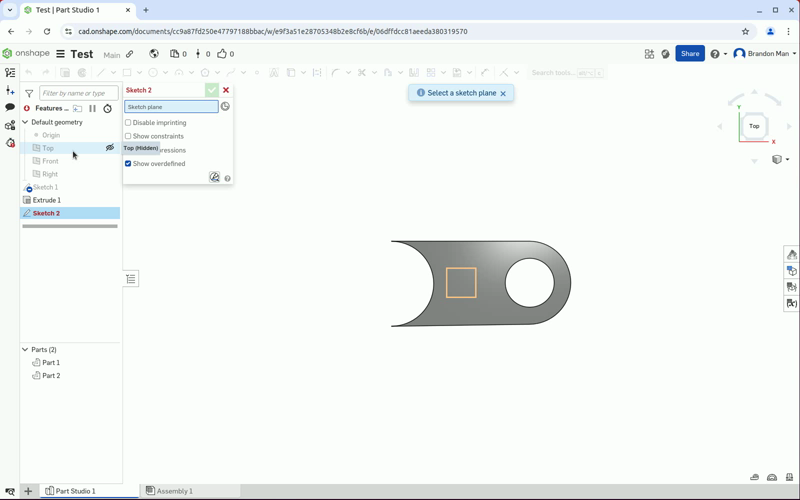
click(73, 150)
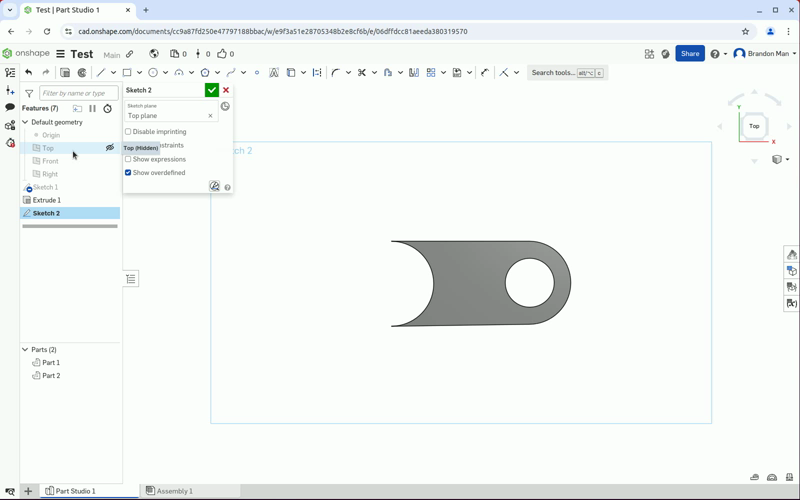
mouse_move(73, 352)
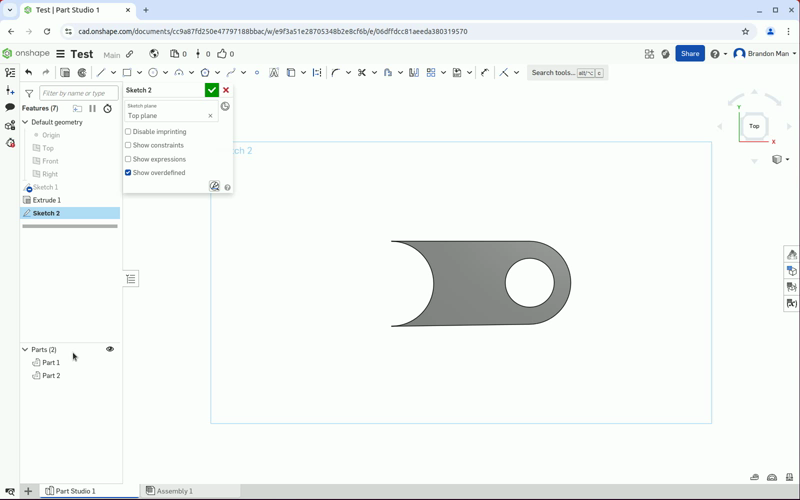
key(y)
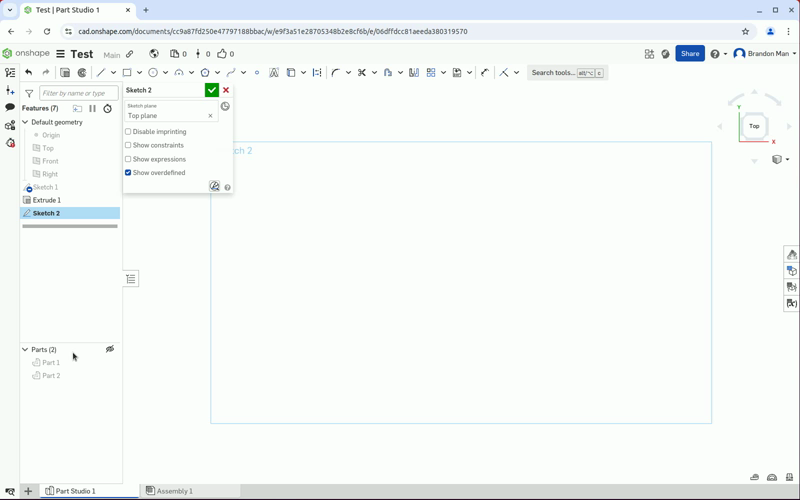
key(c)
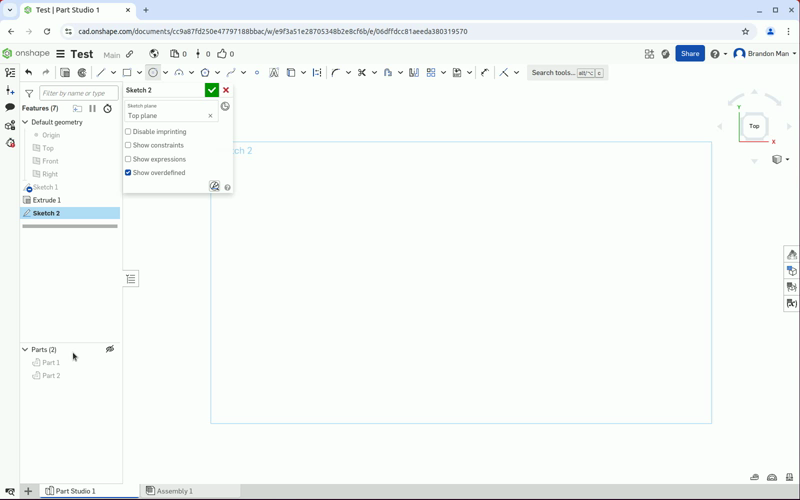
key_down(shift)
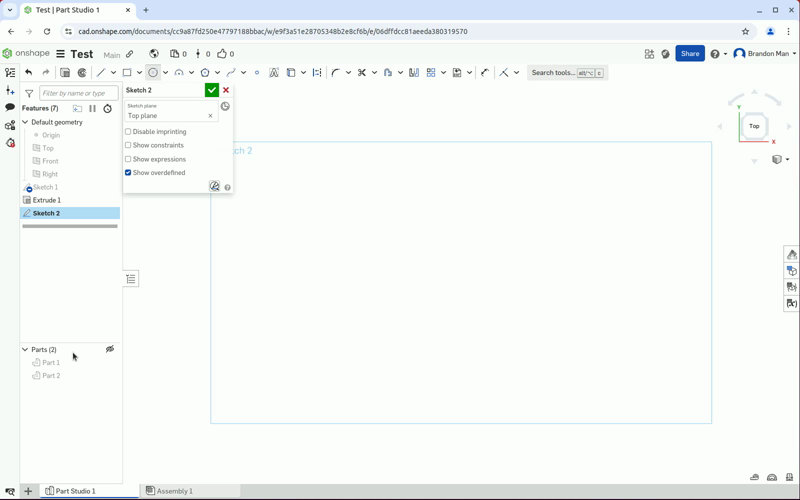
mouse_move(392, 282)
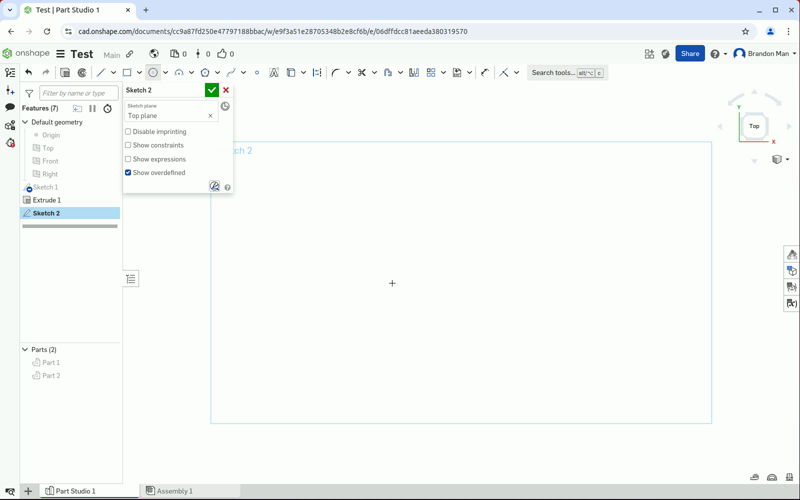
click(392, 282)
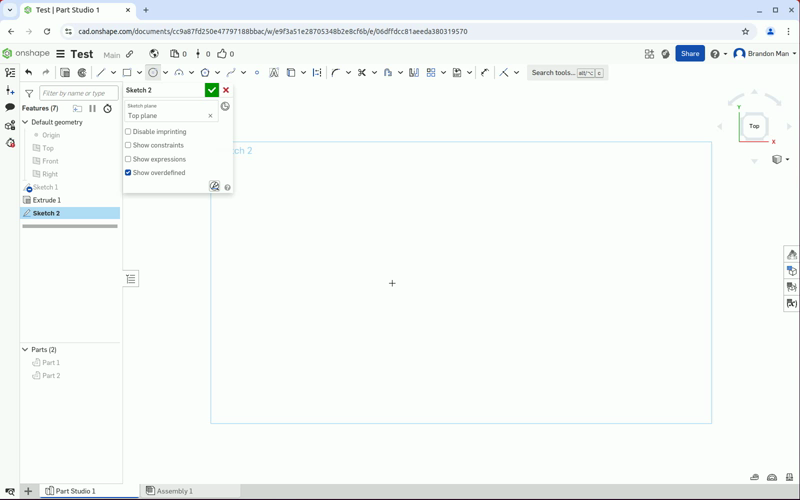
key_up(shift)
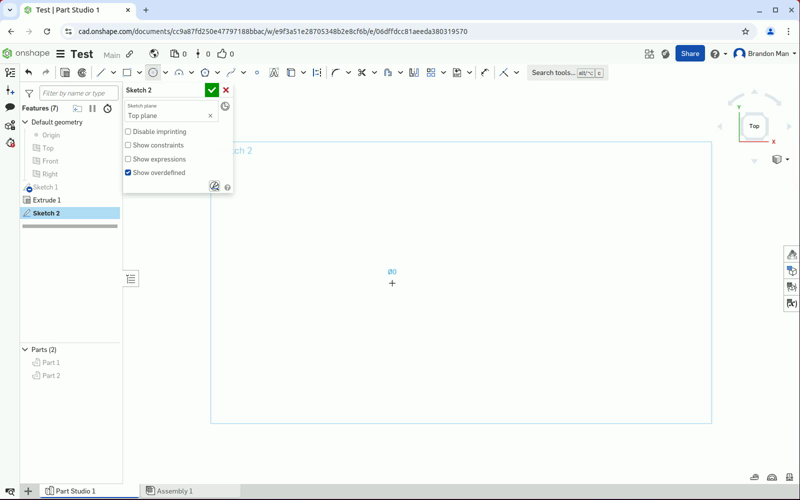
mouse_move(435, 282)
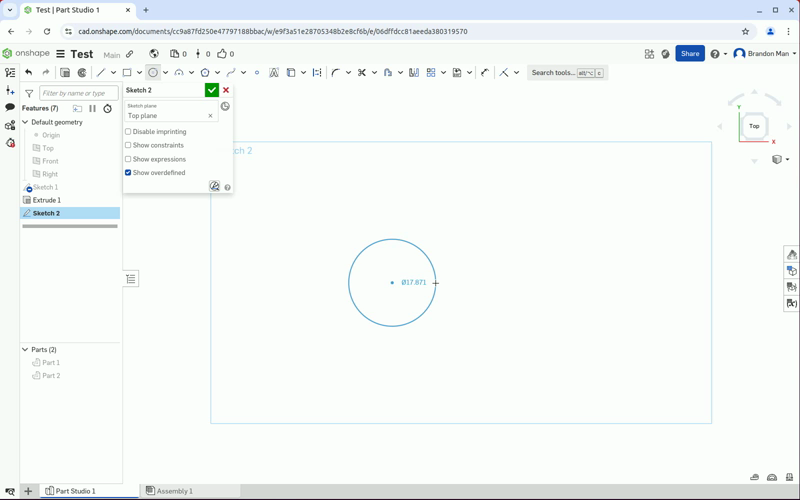
click(435, 282)
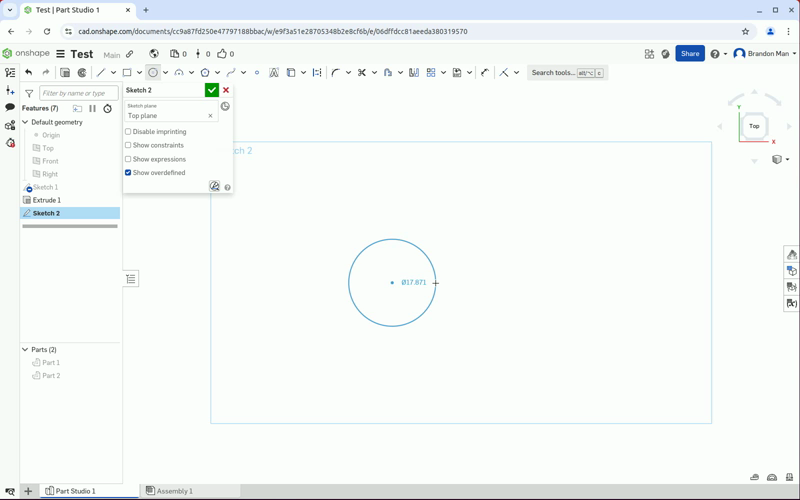
key(esc)
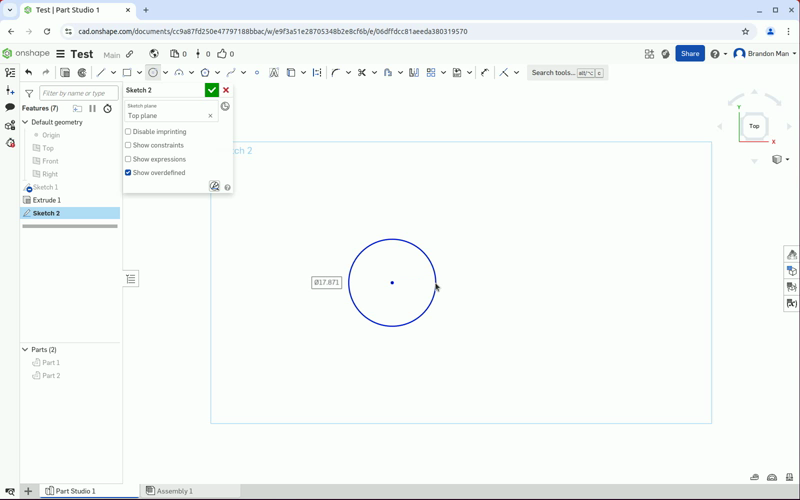
key(c)
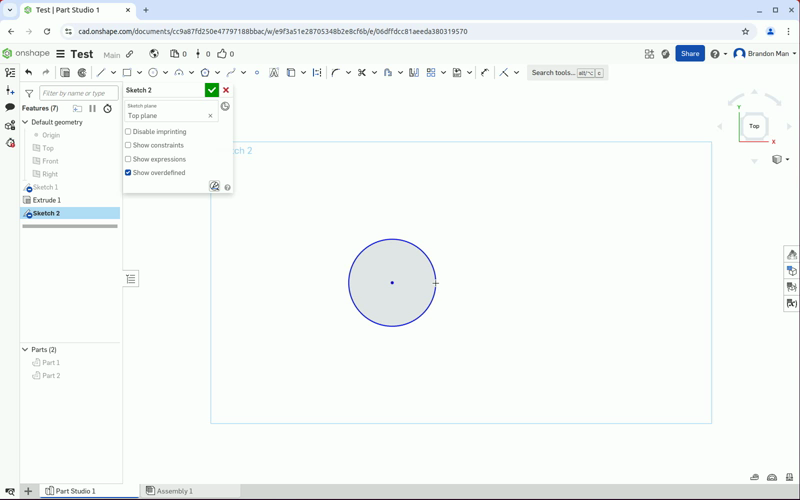
key_down(shift)
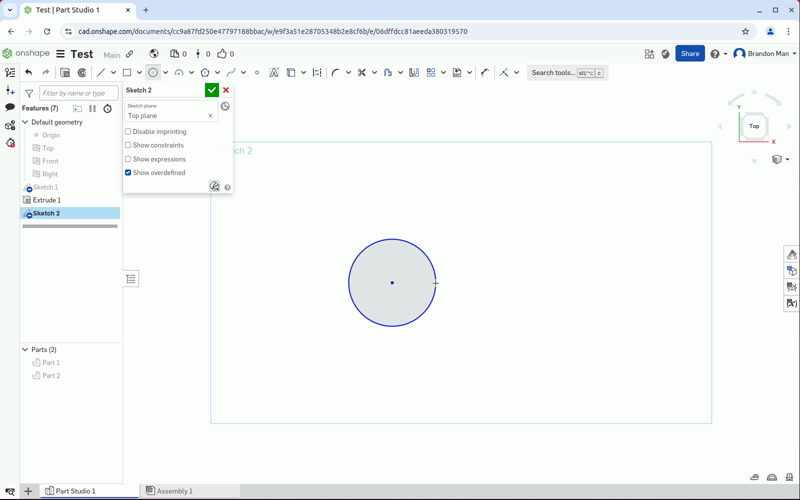
mouse_move(392, 282)
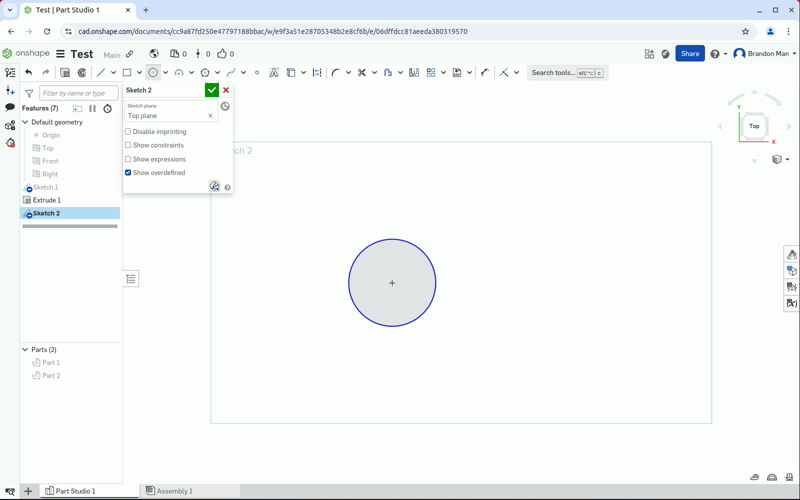
click(392, 282)
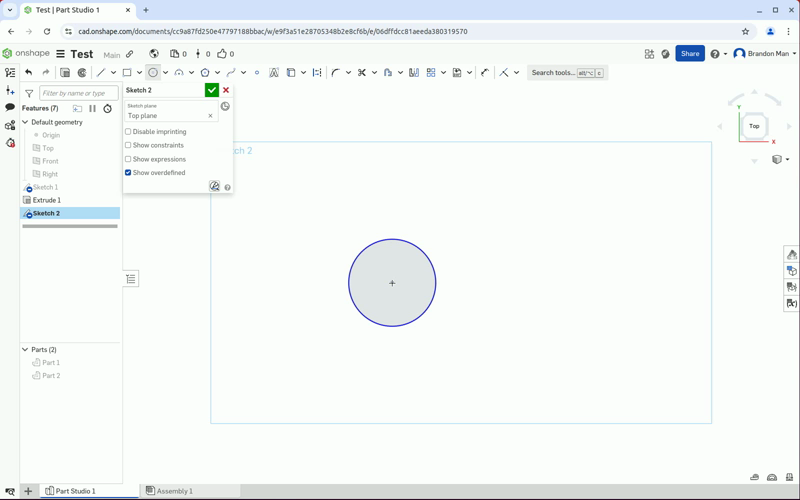
key_up(shift)
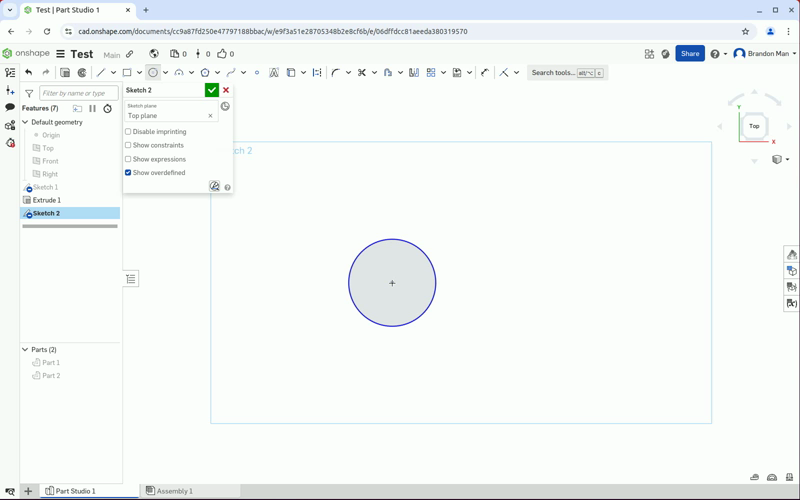
mouse_move(415, 282)
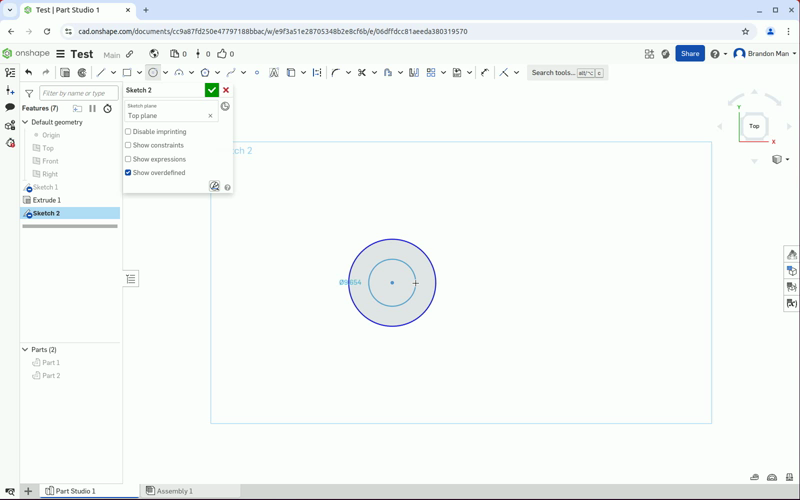
click(415, 282)
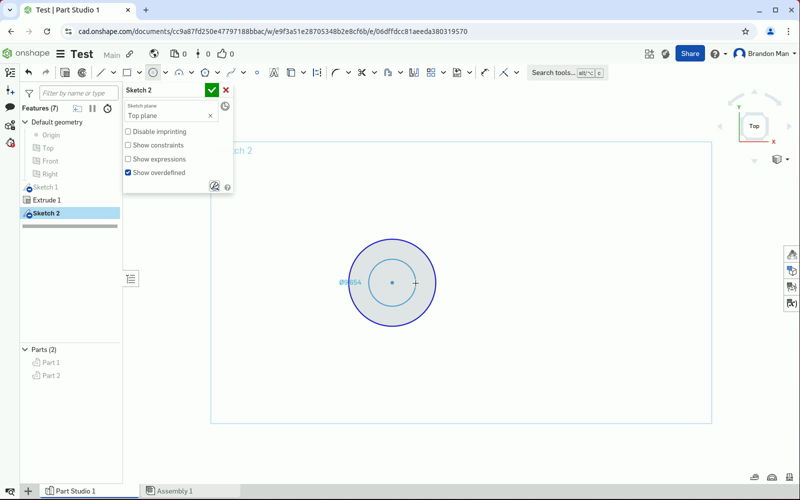
key(esc)
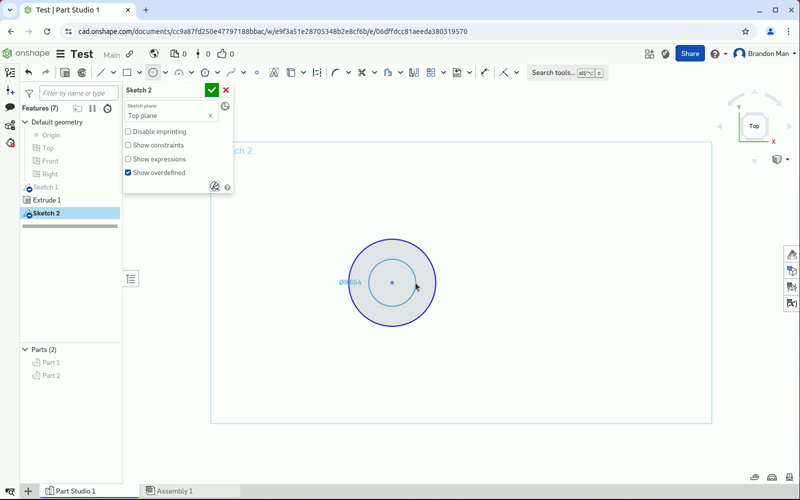
mouse_move(370, 312)
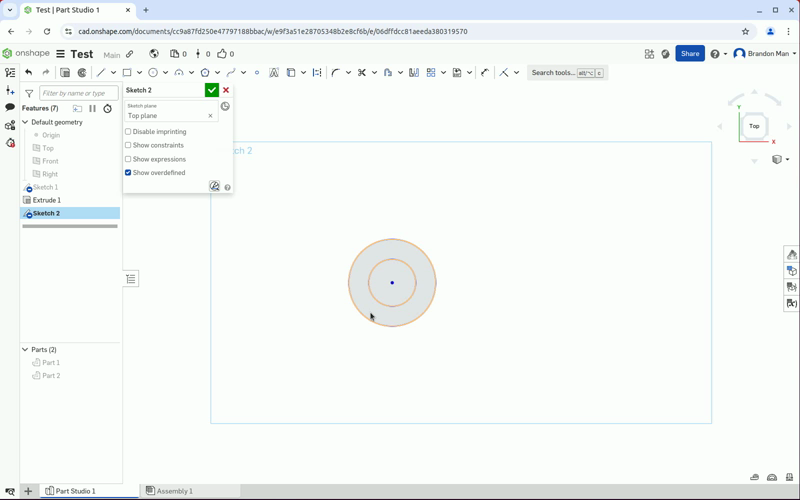
click(370, 312)
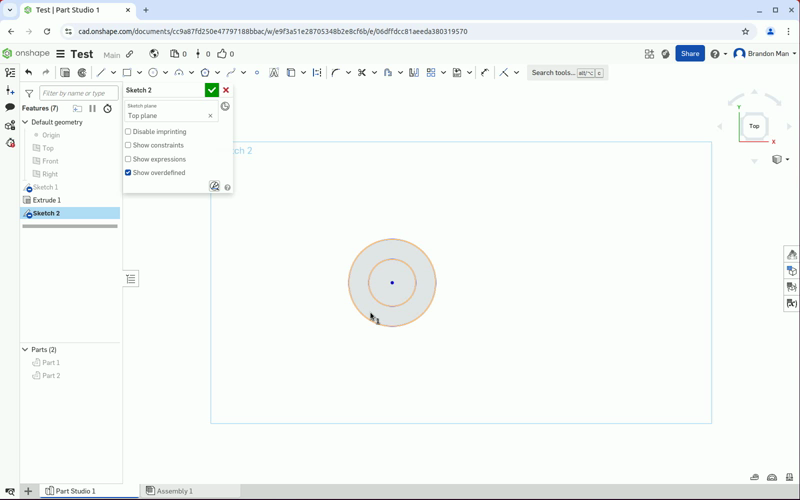
mouse_move(73, 352)
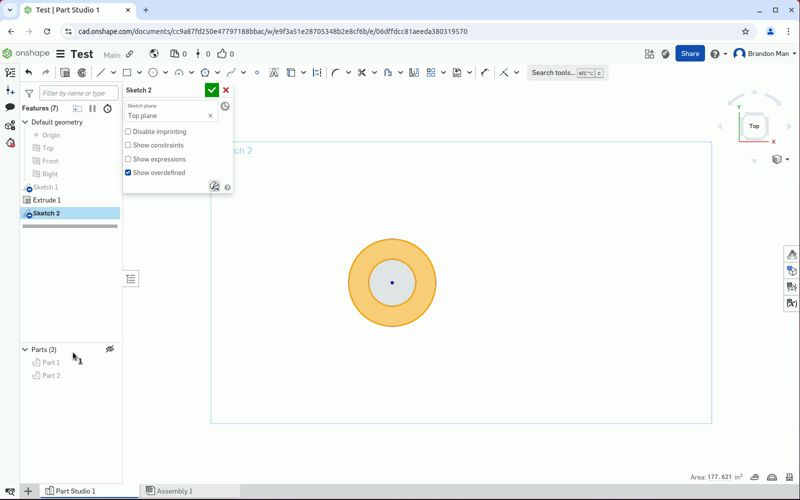
key(shift+y)
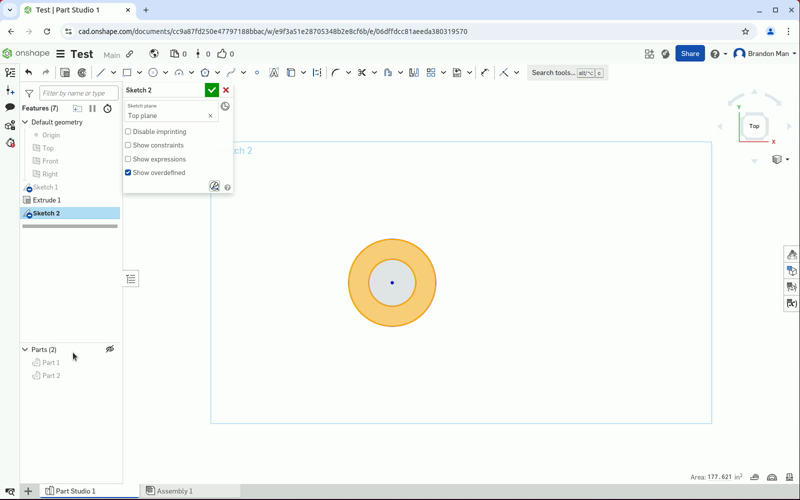
key(shift+e)
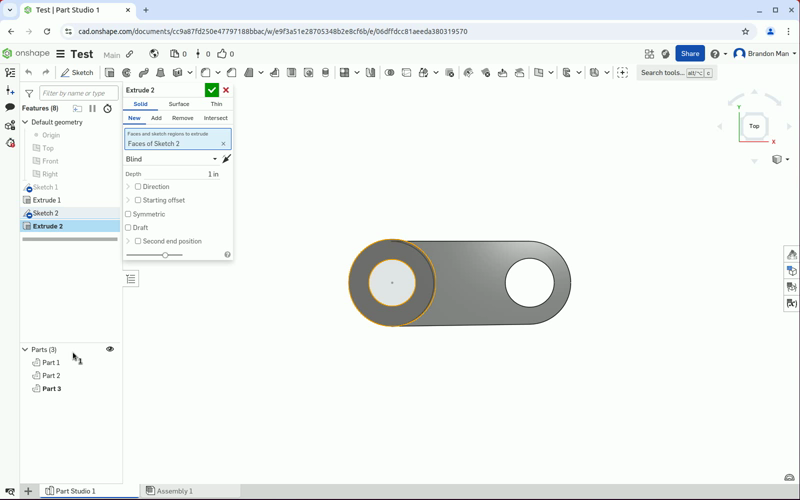
mouse_move(143, 106)
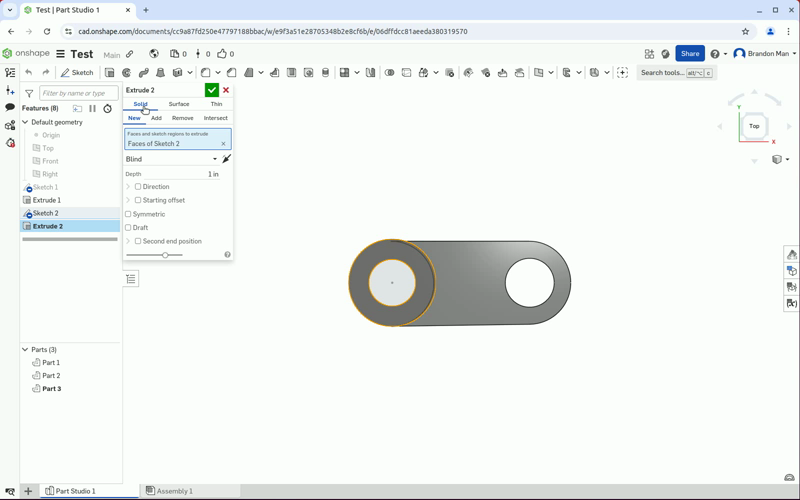
click(143, 106)
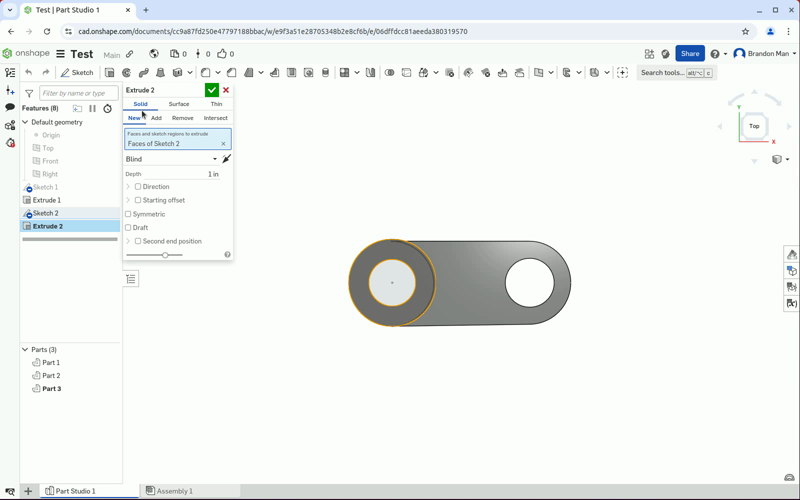
mouse_move(137, 120)
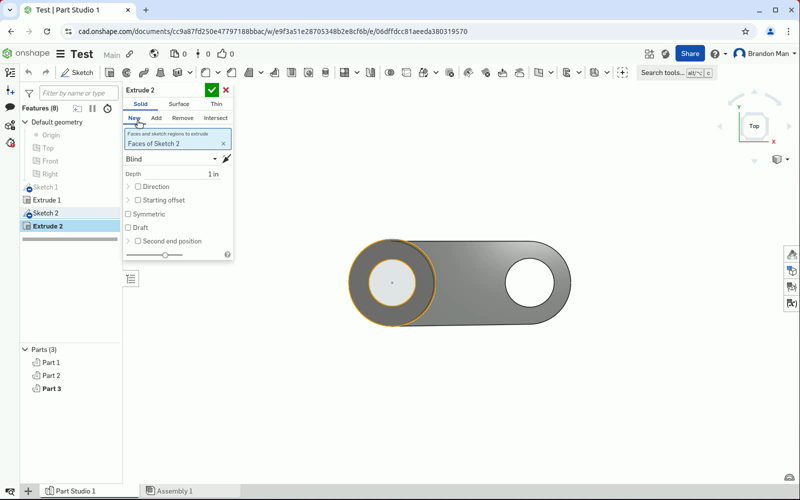
click(137, 120)
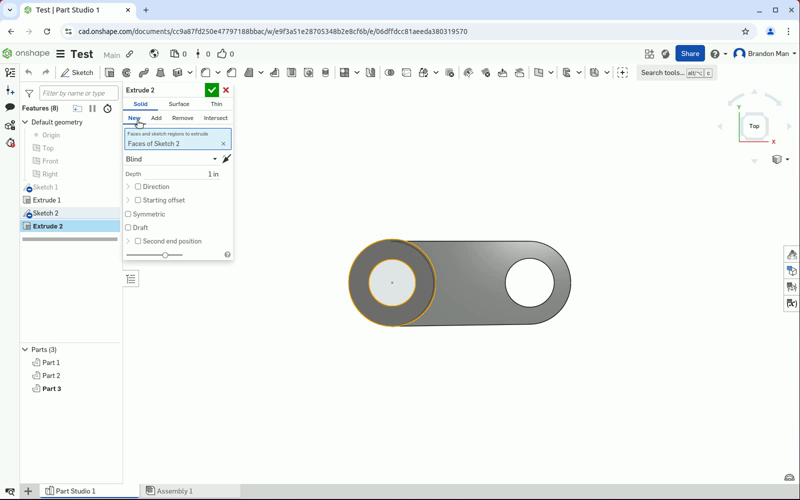
key(tab, 4)
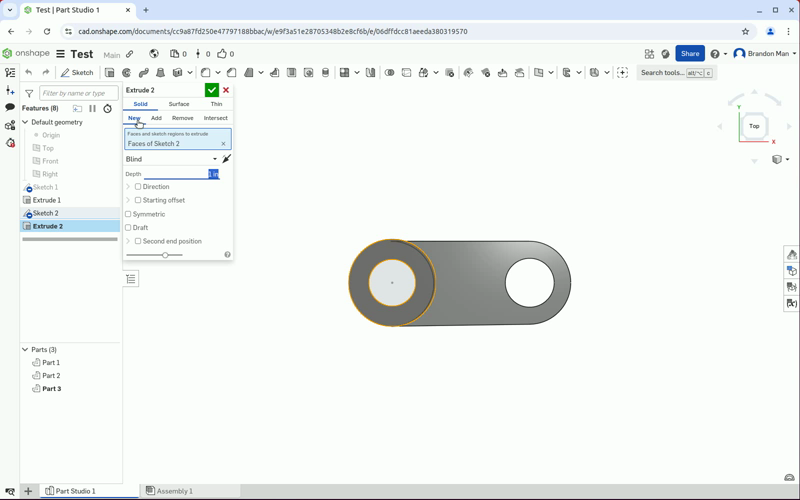
text(15.646)
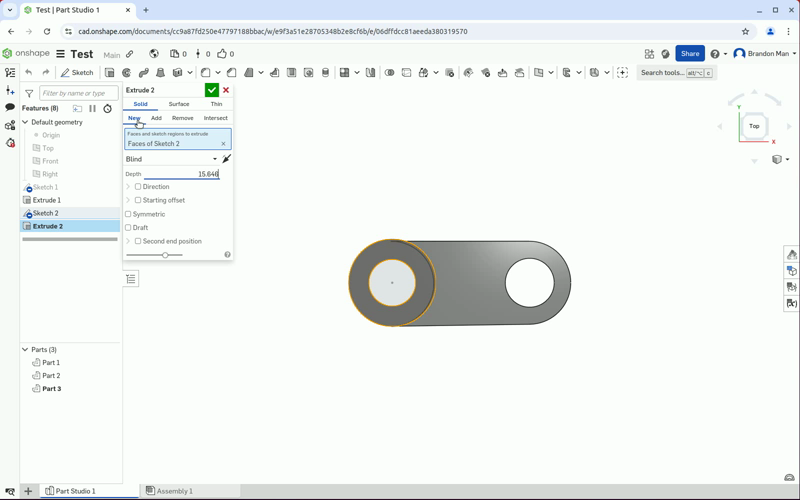
key(enter)
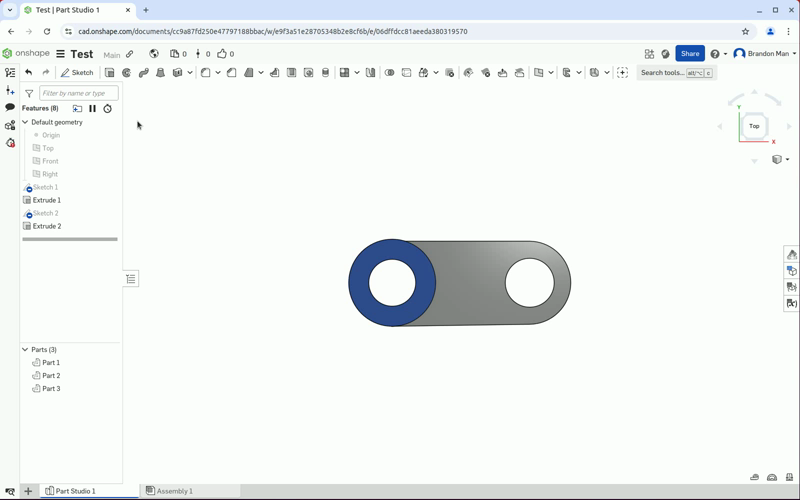
key(shift+h)
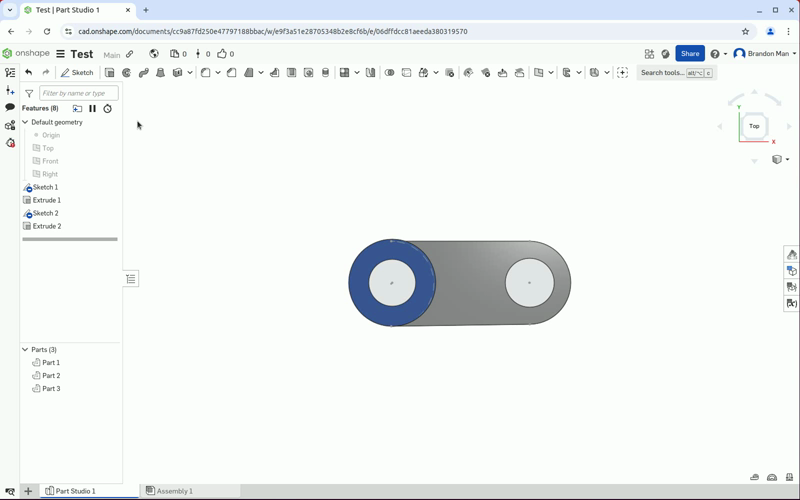
key(shift+h)
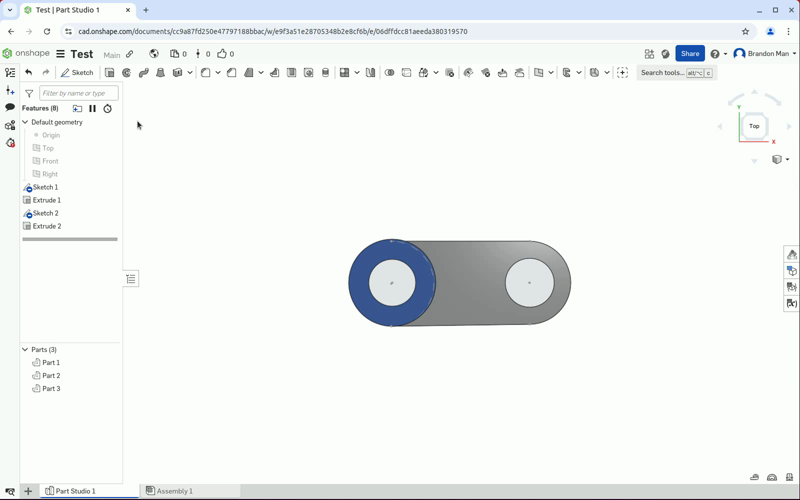
key(shift+7)
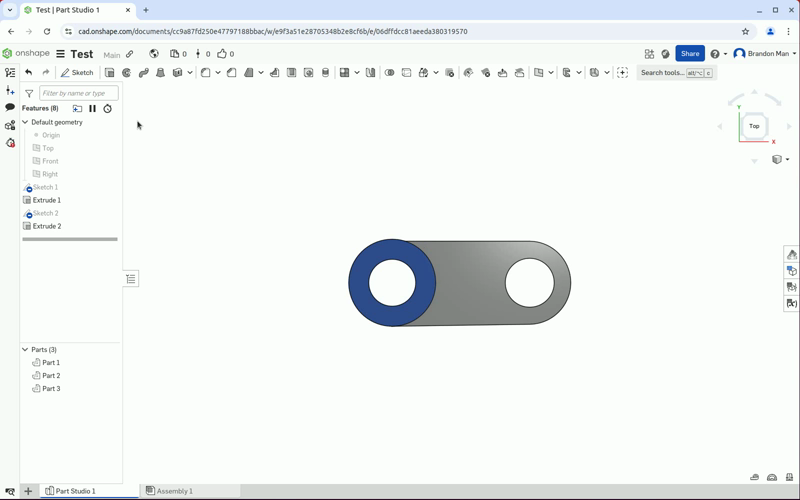
key(up, 3)
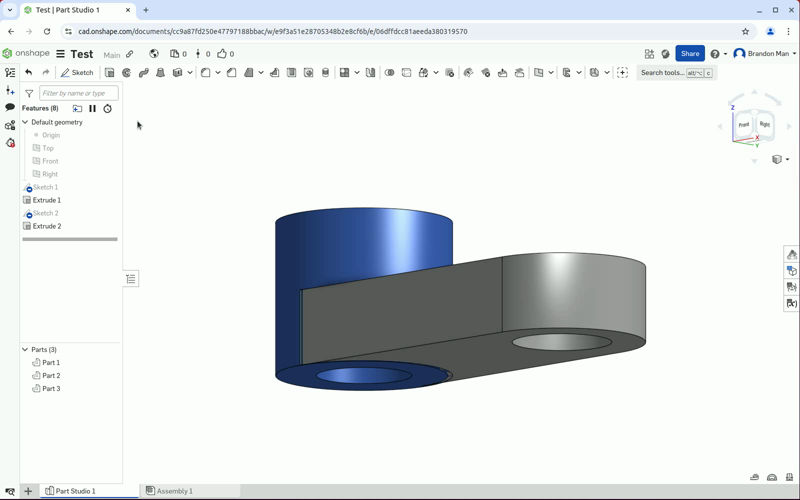
key(left, 3)
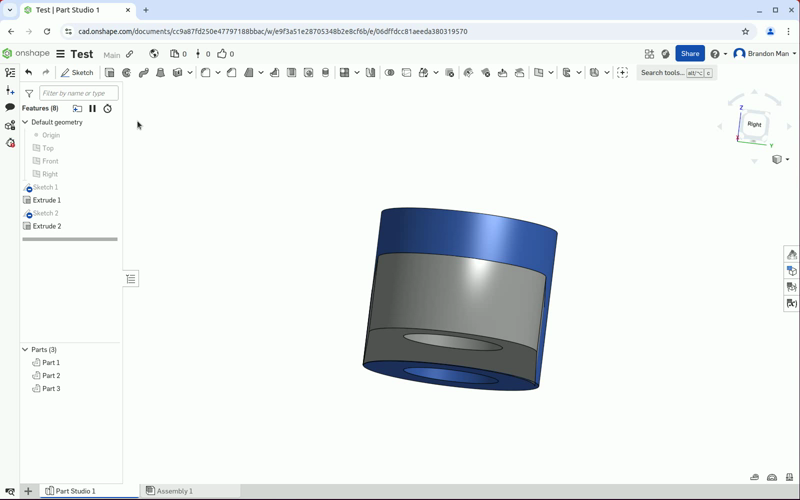
key(right, 3)
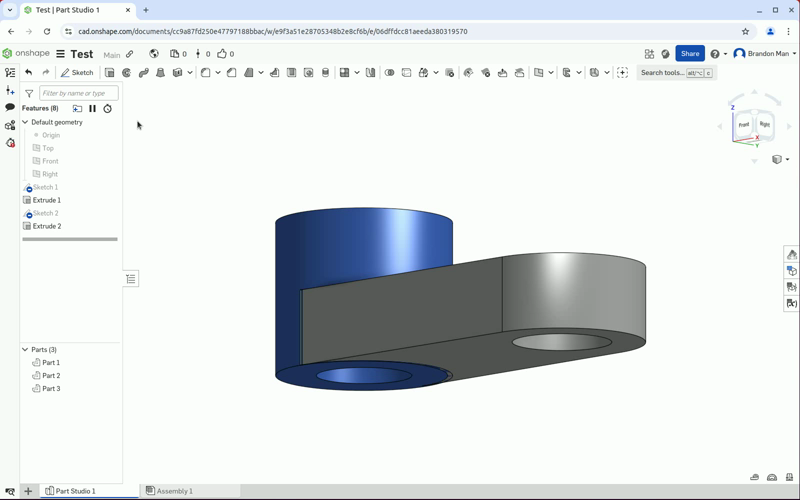
key(down, 3)
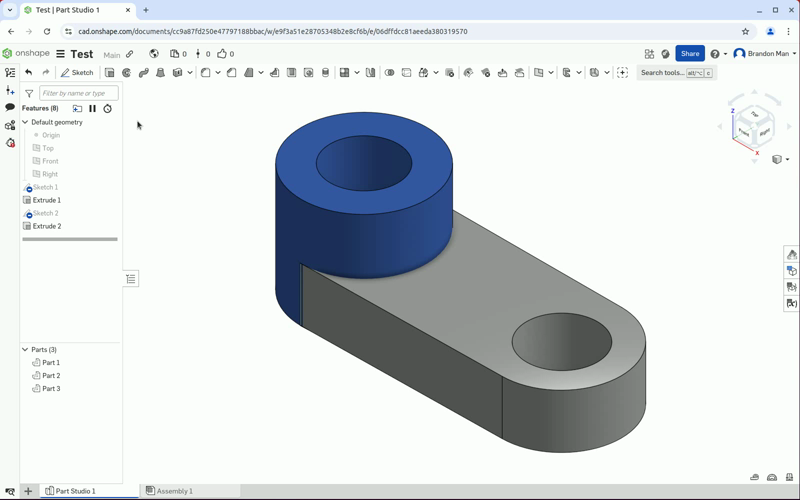
mouse_move(73, 189)
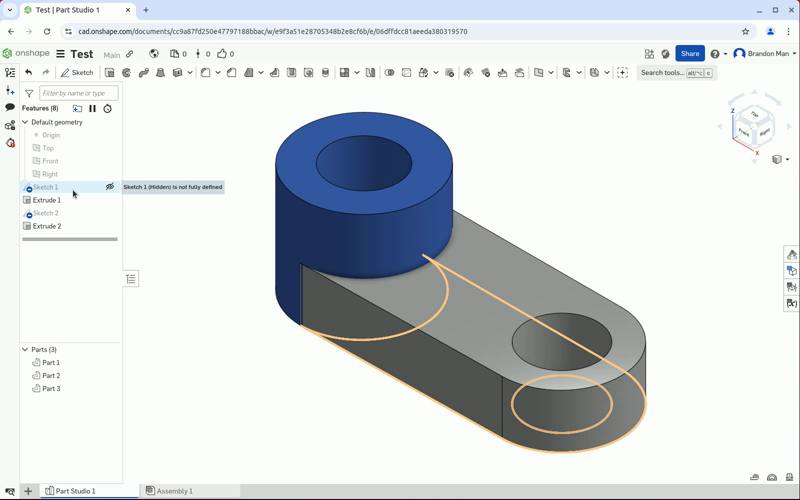
click(73, 189)